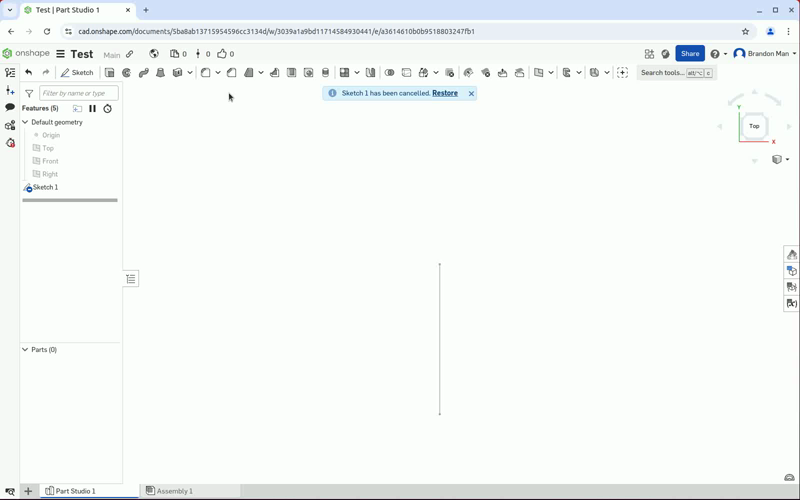
key(shift+h)
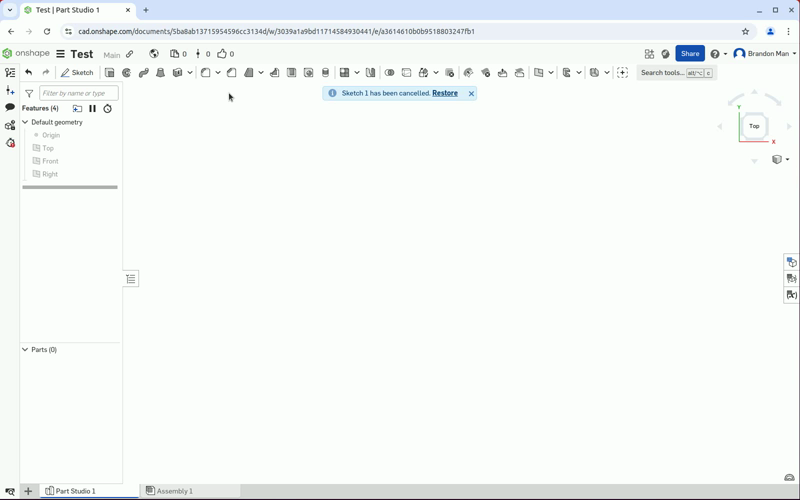
mouse_move(73, 352)
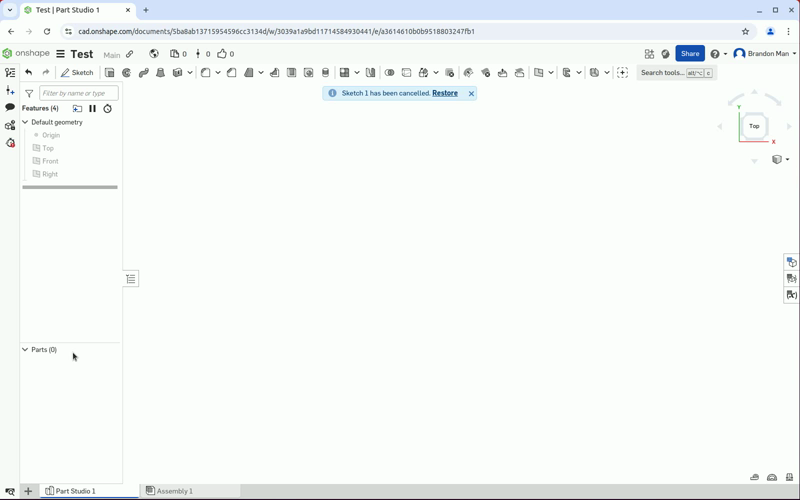
key(y)
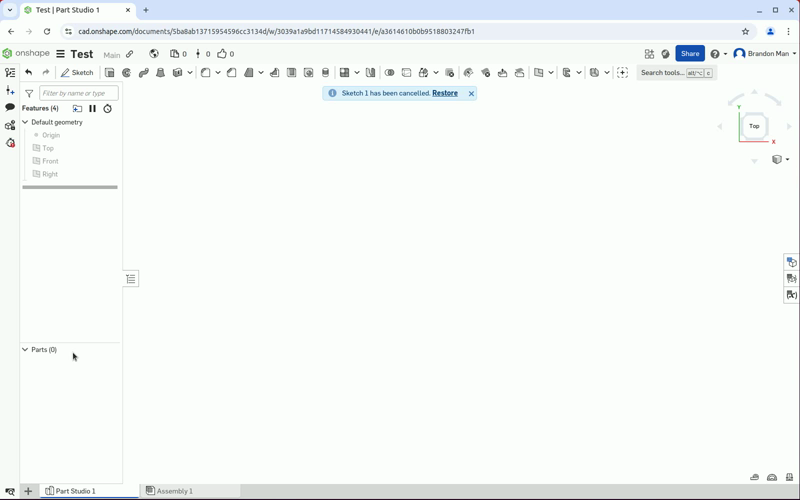
key(shift+p)
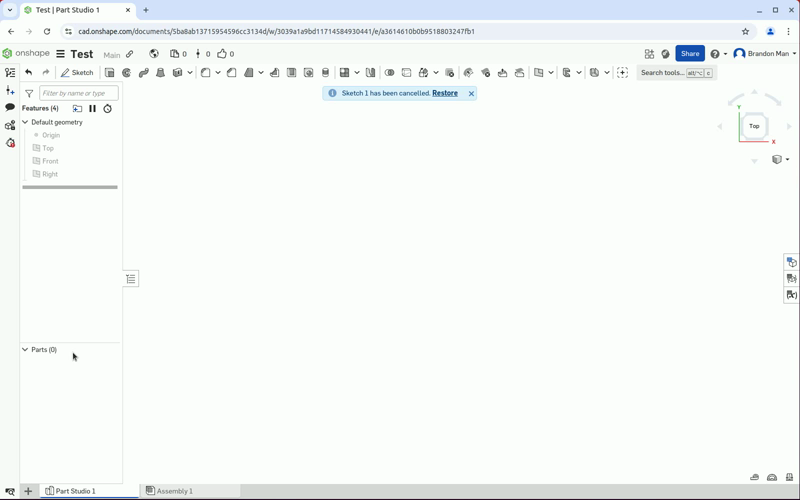
key(space)
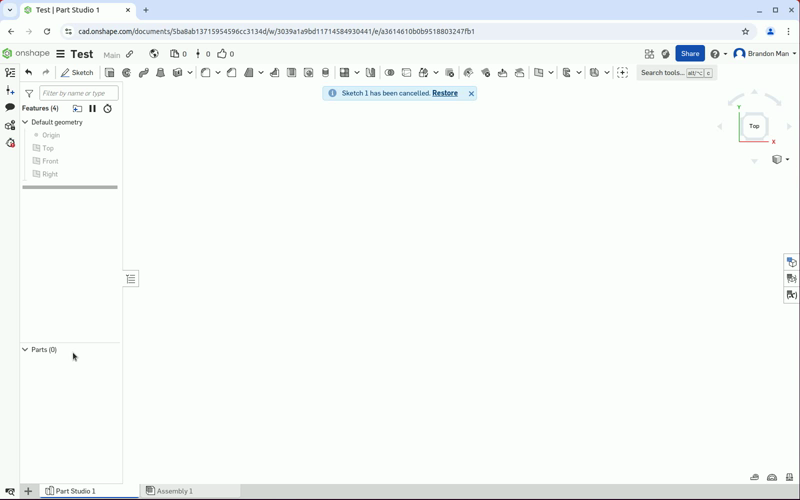
key_down(shift)
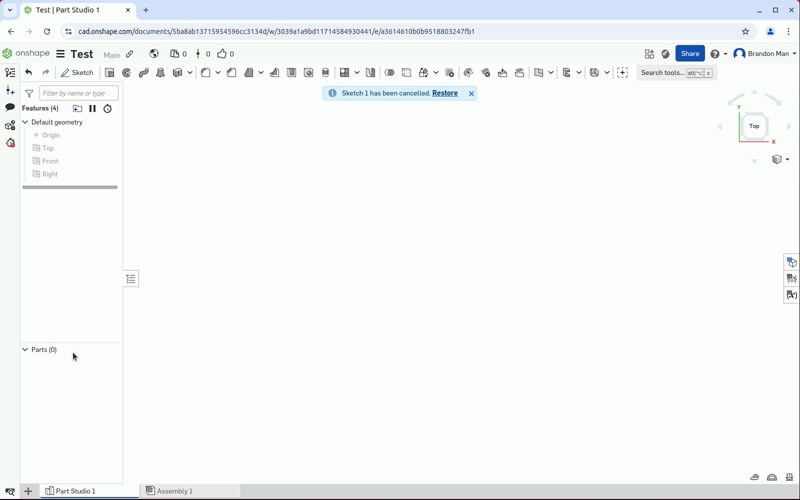
key(up)
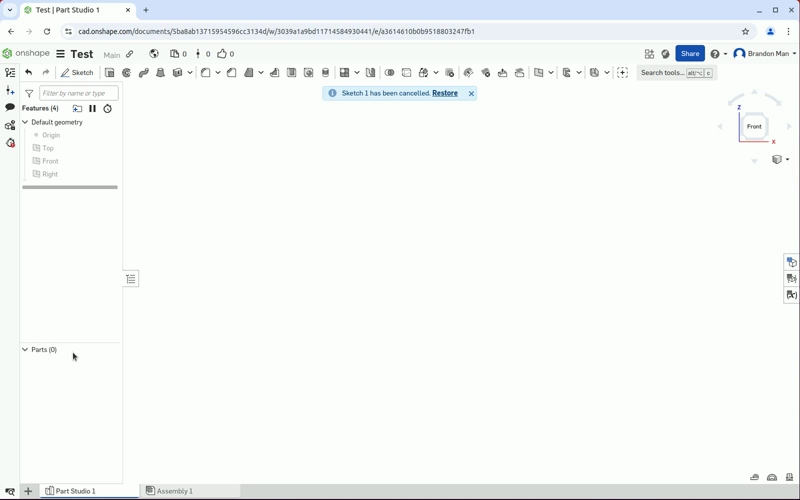
key_up(shift)
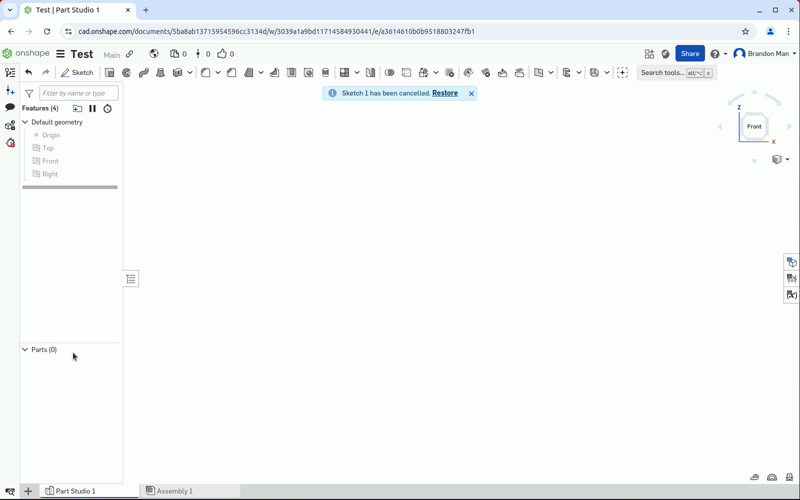
mouse_move(73, 352)
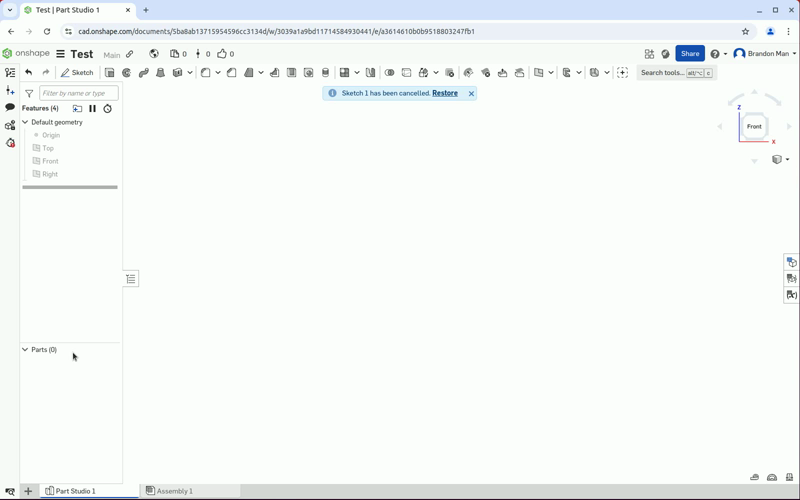
key(shift+y)
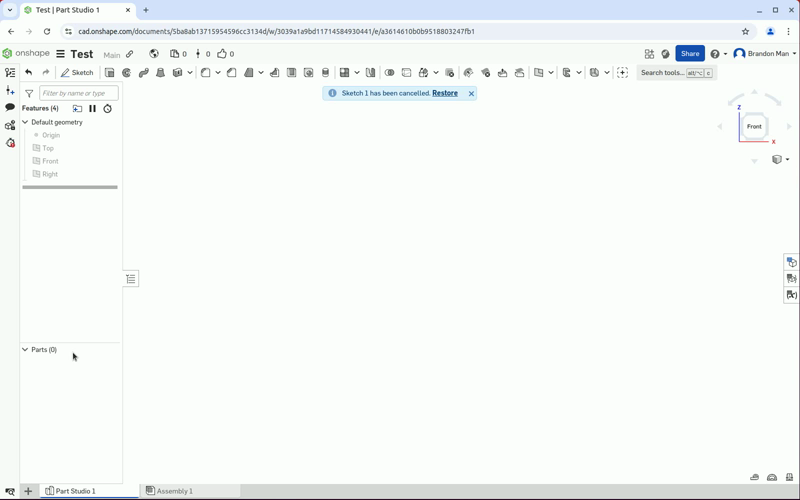
key(shift+s)
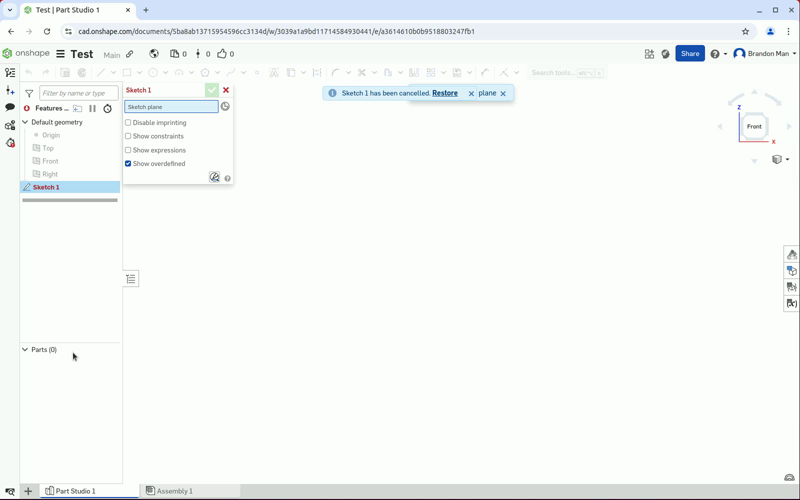
mouse_move(73, 163)
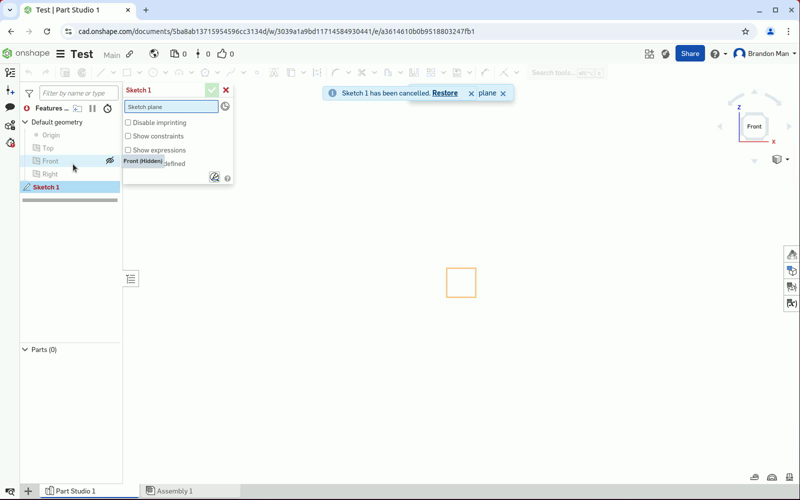
click(73, 163)
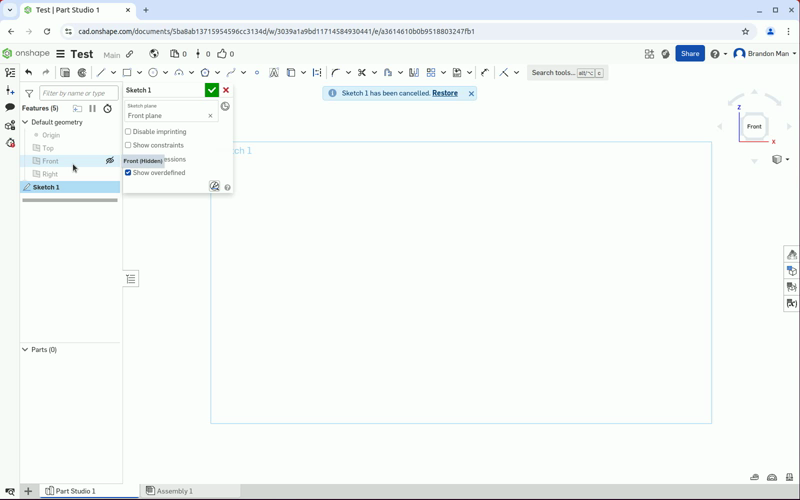
mouse_move(73, 352)
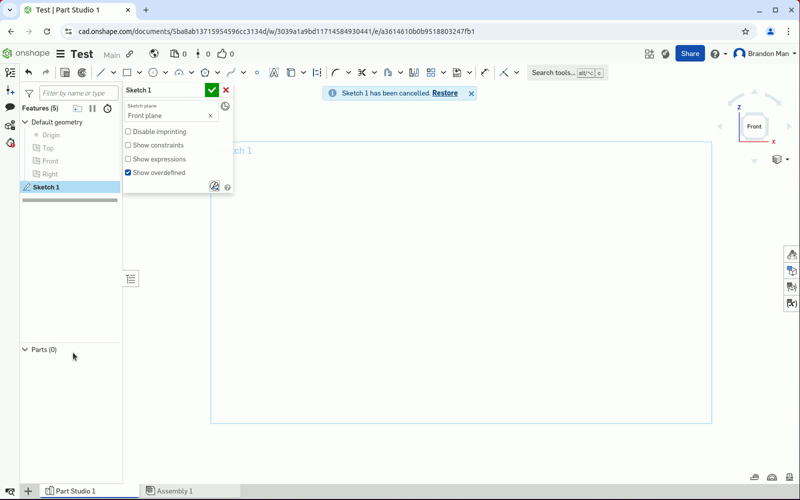
key(y)
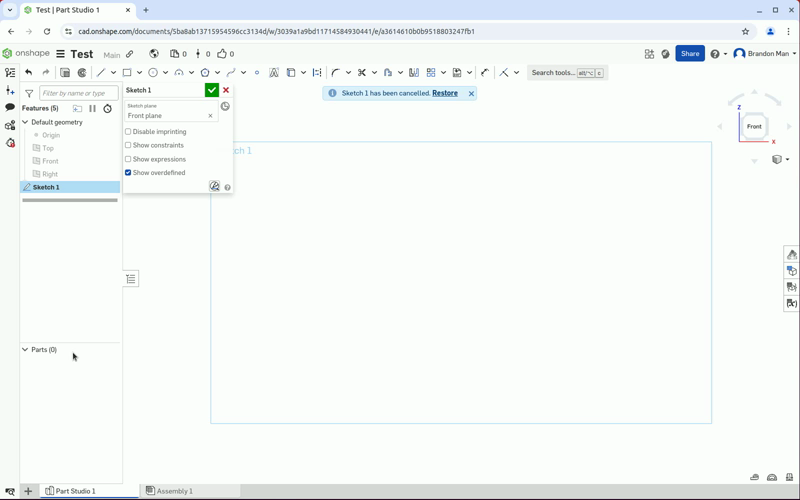
key(a)
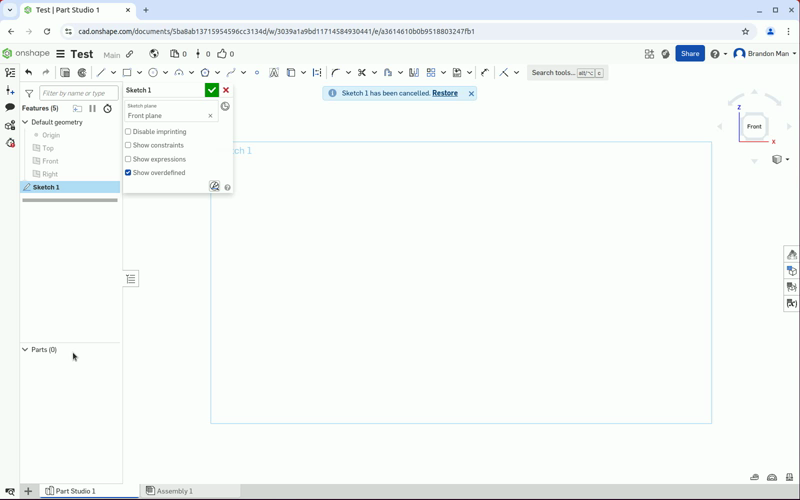
key_down(shift)
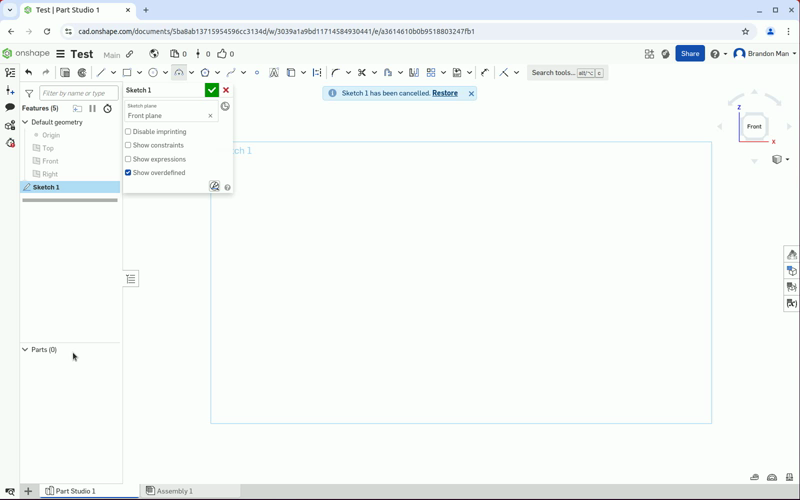
mouse_move(423, 282)
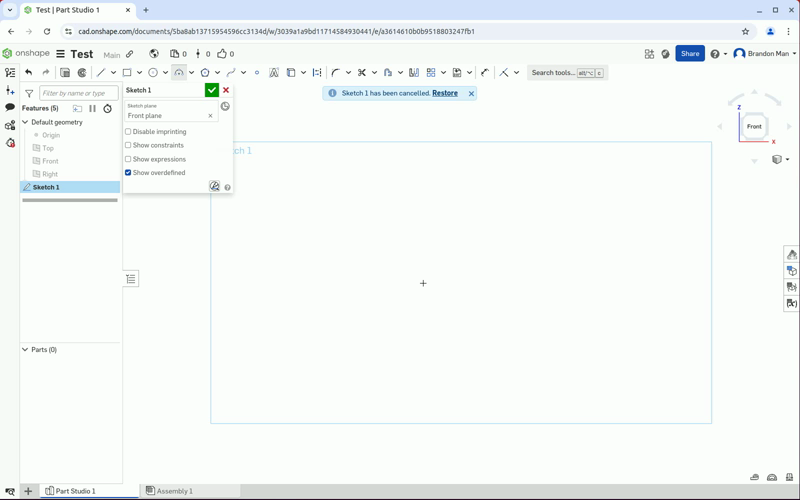
click(423, 282)
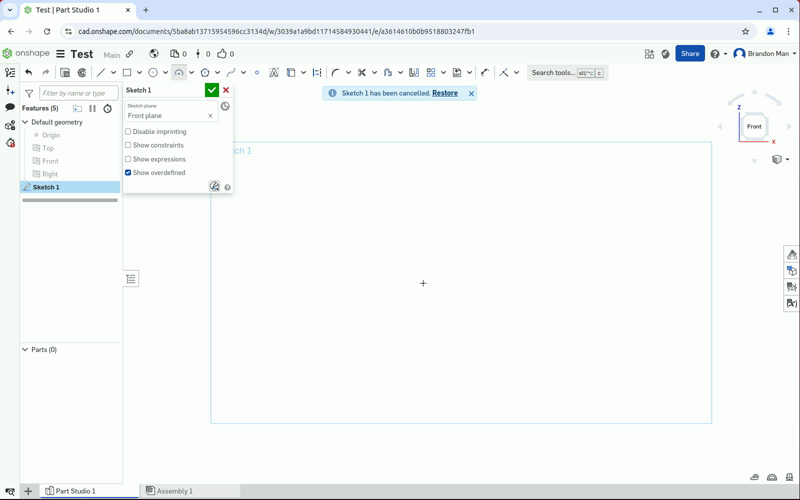
key_up(shift)
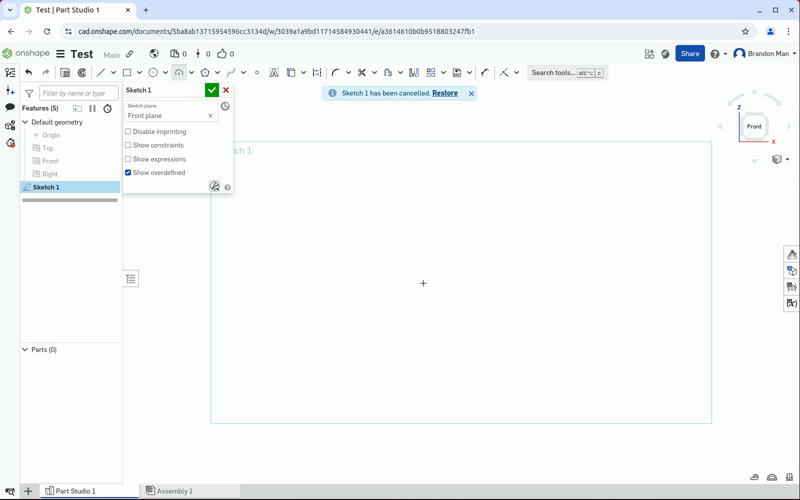
key_down(shift)
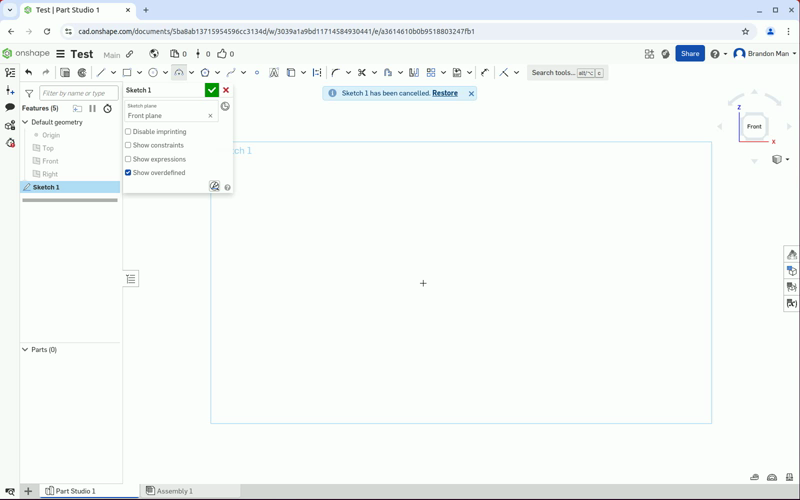
mouse_move(498, 282)
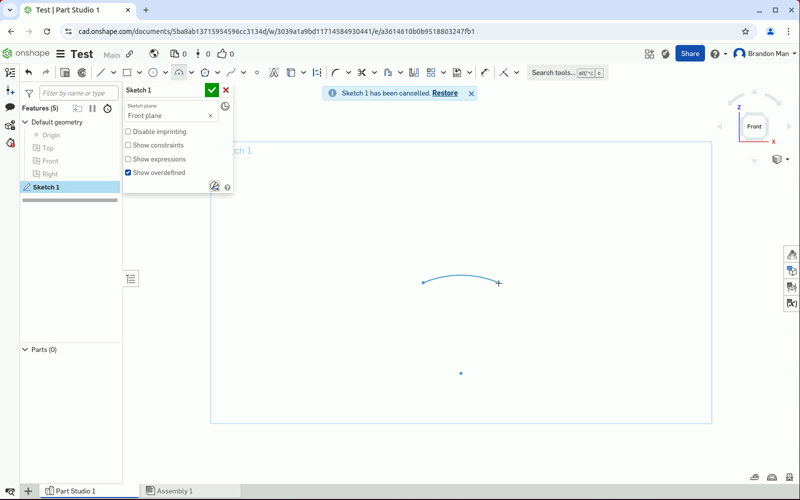
click(498, 282)
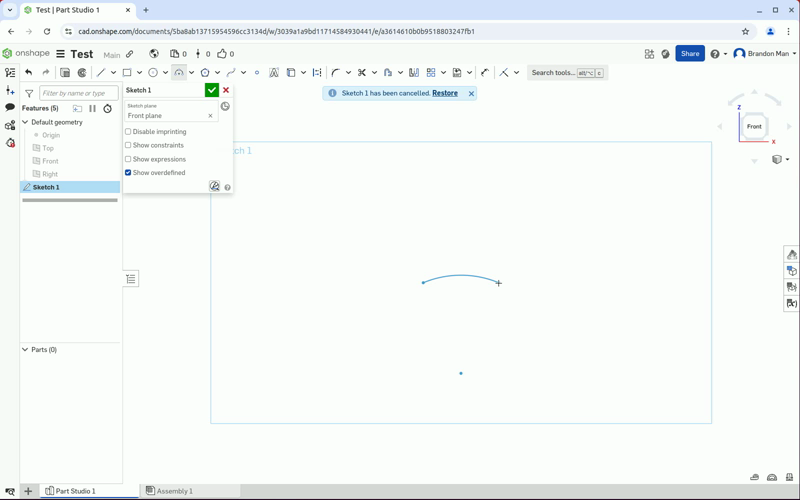
mouse_move(461, 316)
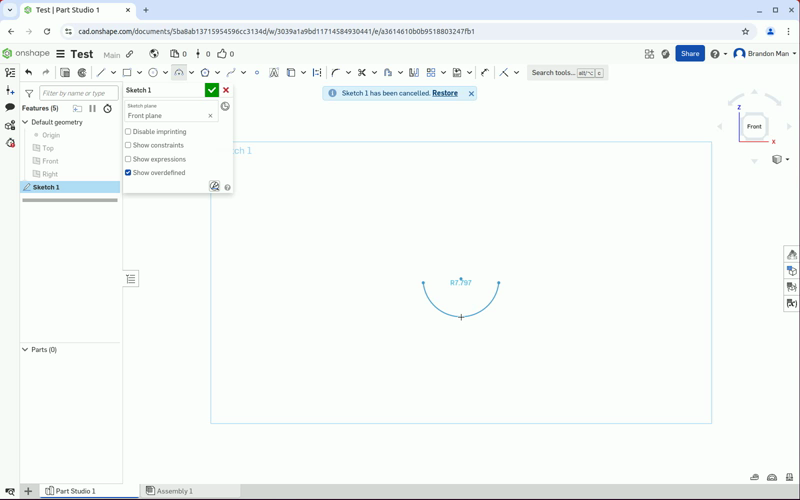
click(461, 316)
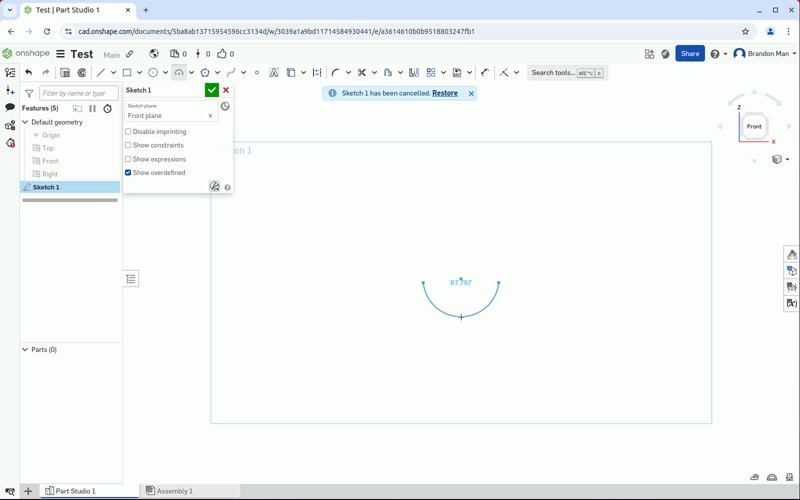
key_up(shift)
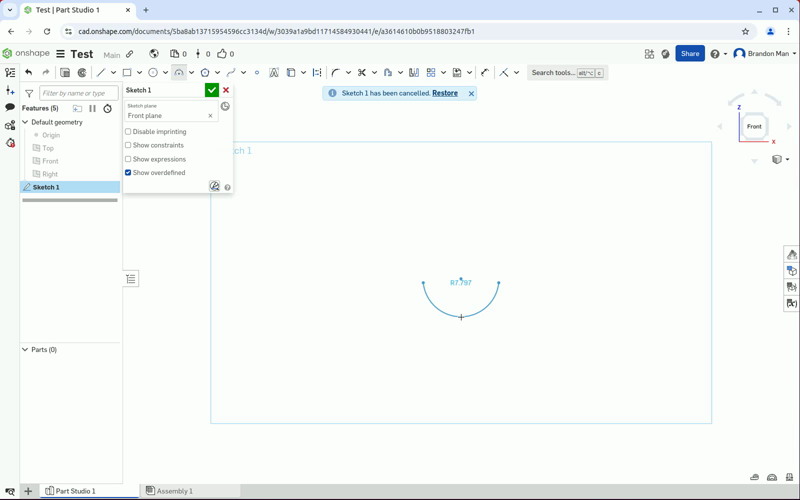
key(esc)
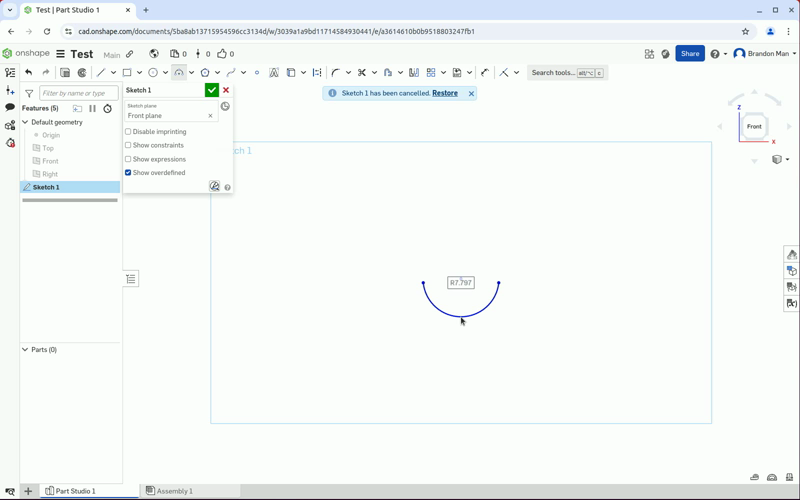
key(l)
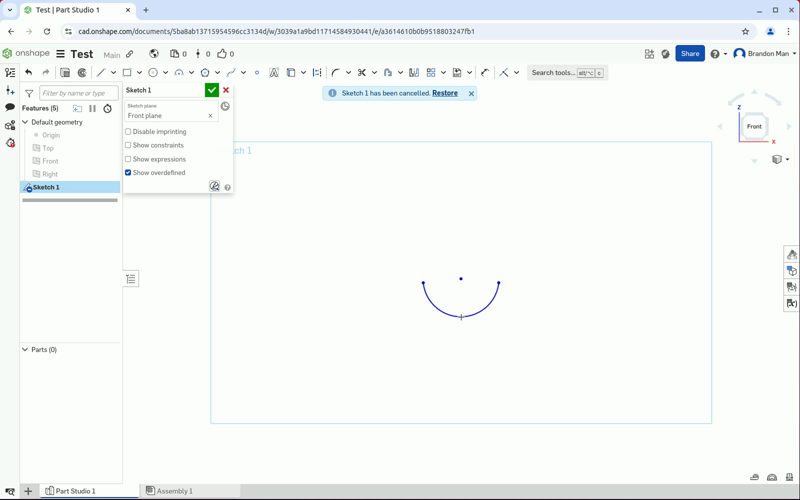
mouse_move(498, 282)
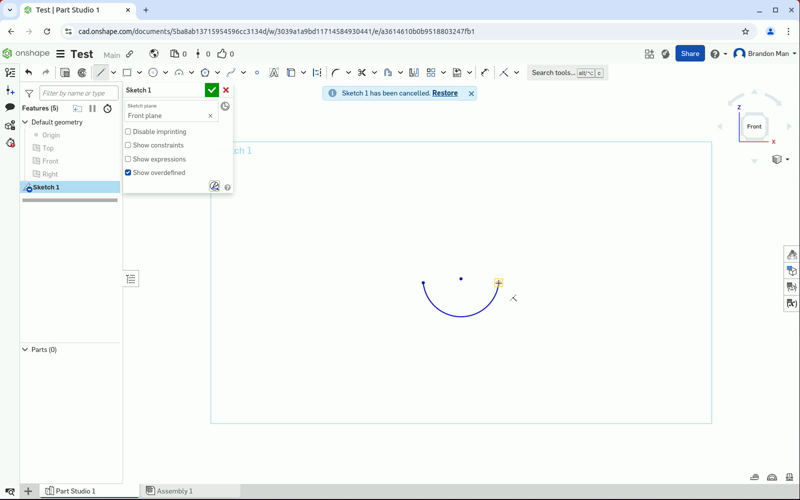
click(498, 282)
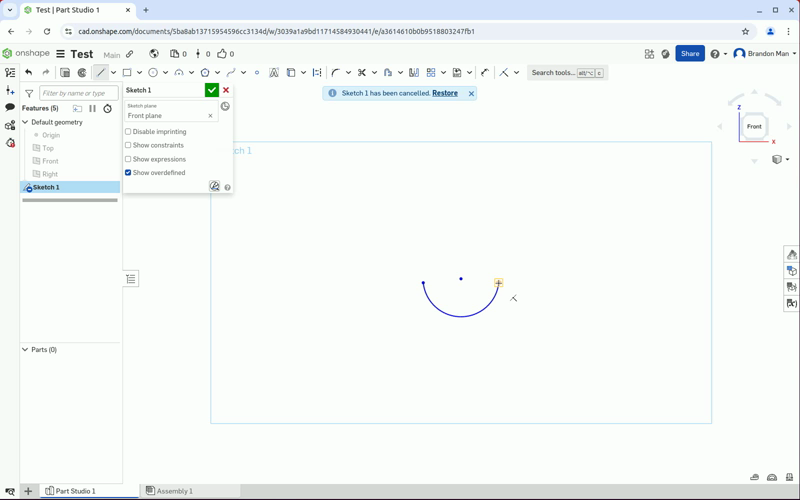
key_down(shift)
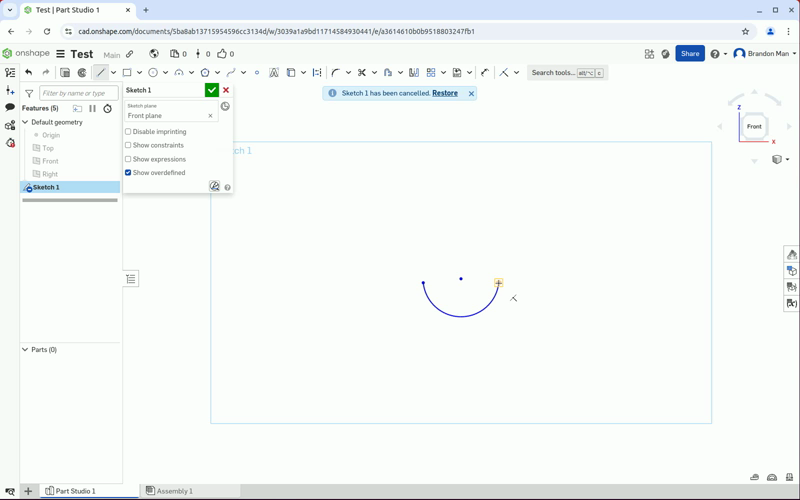
mouse_move(528, 282)
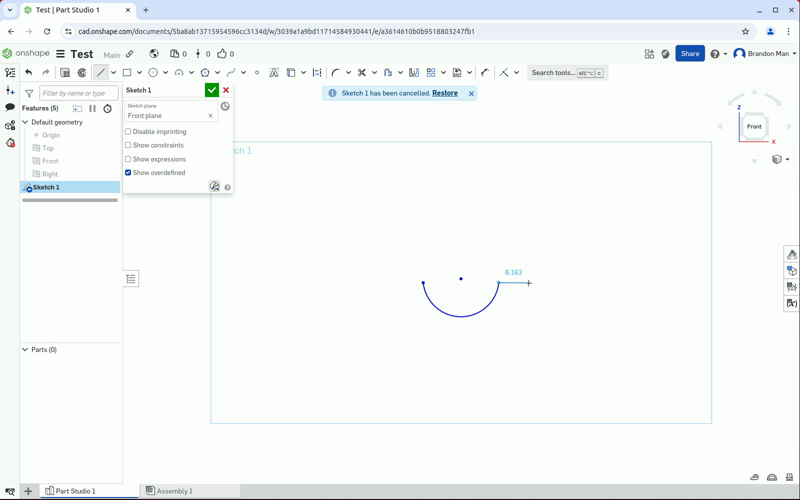
mouse_move(498, 272)
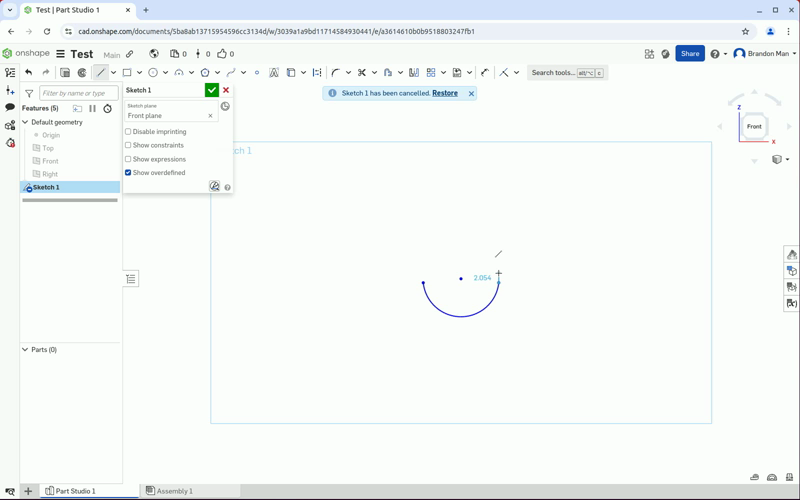
click(498, 272)
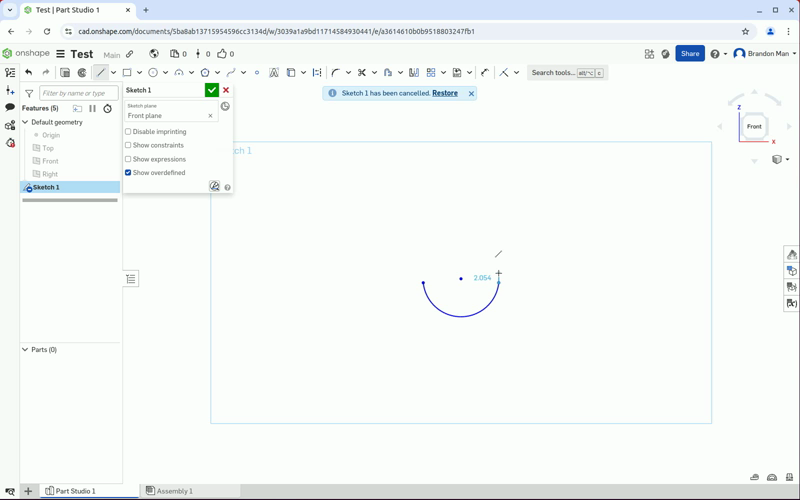
key_up(shift)
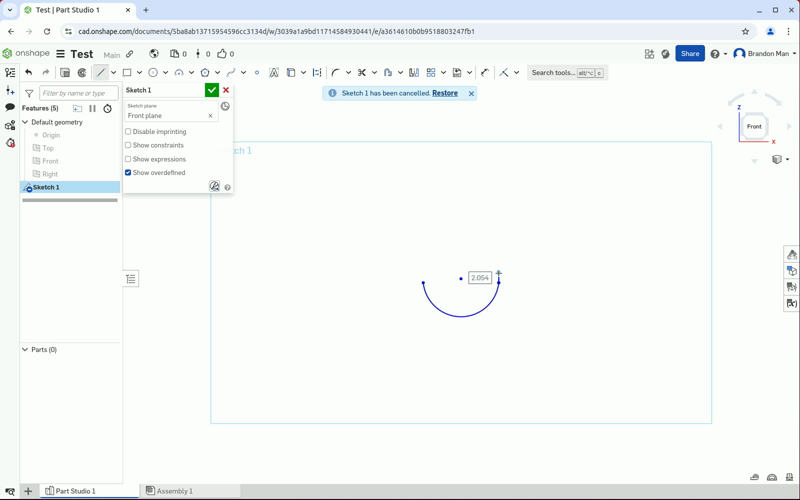
key_down(shift)
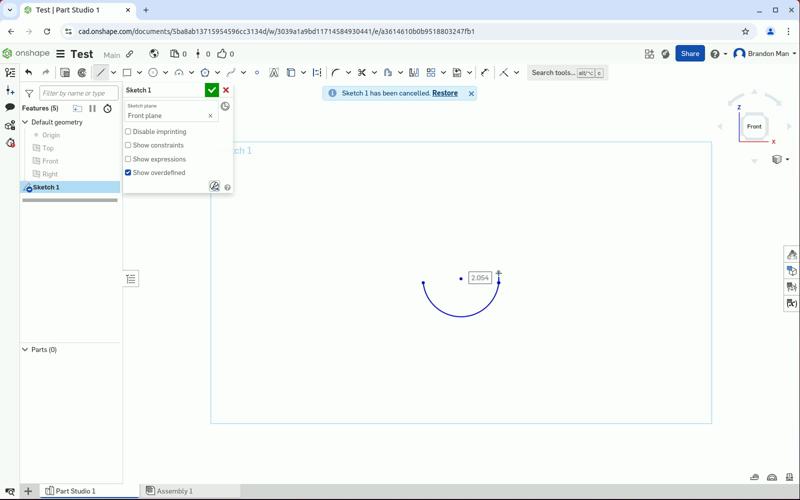
mouse_move(423, 272)
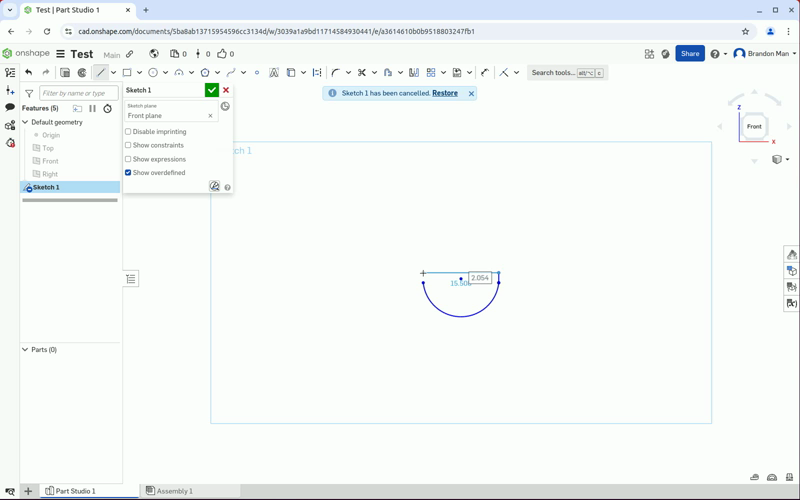
click(423, 272)
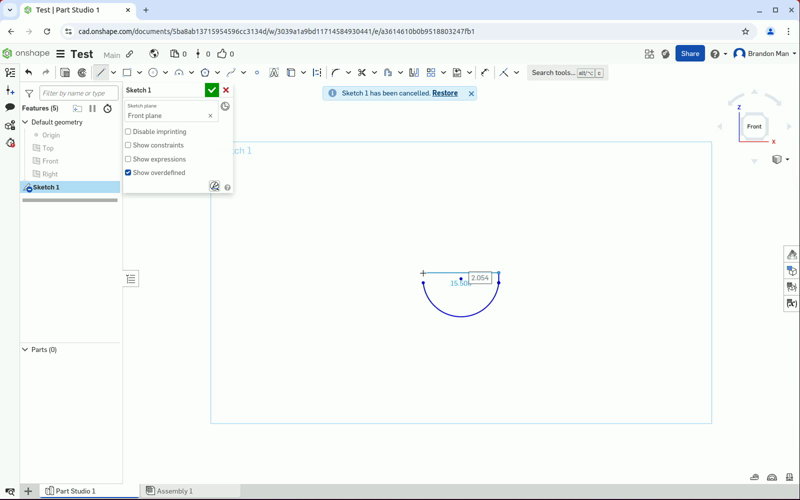
key_up(shift)
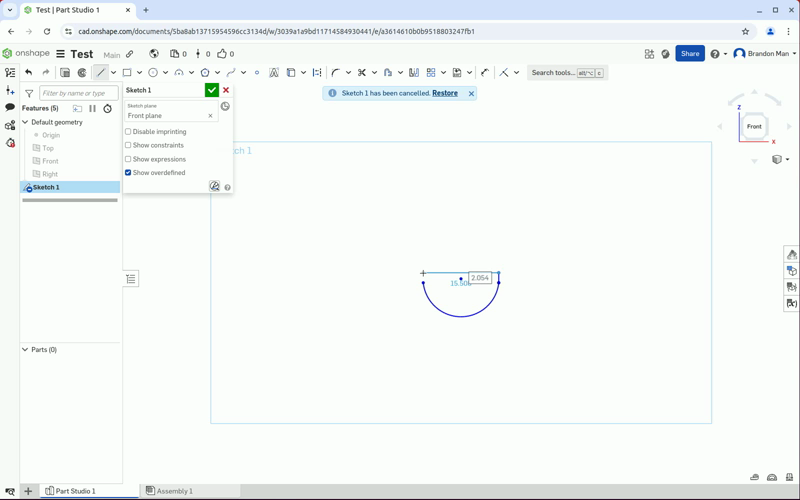
mouse_move(453, 272)
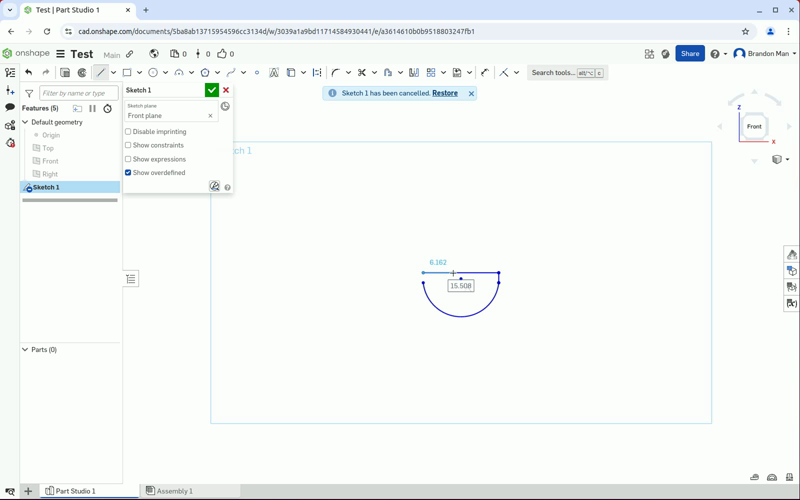
key_down(shift)
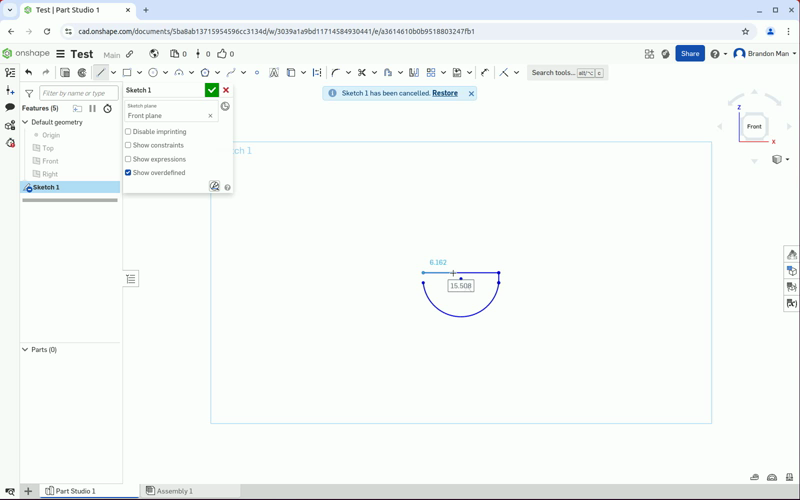
mouse_move(423, 282)
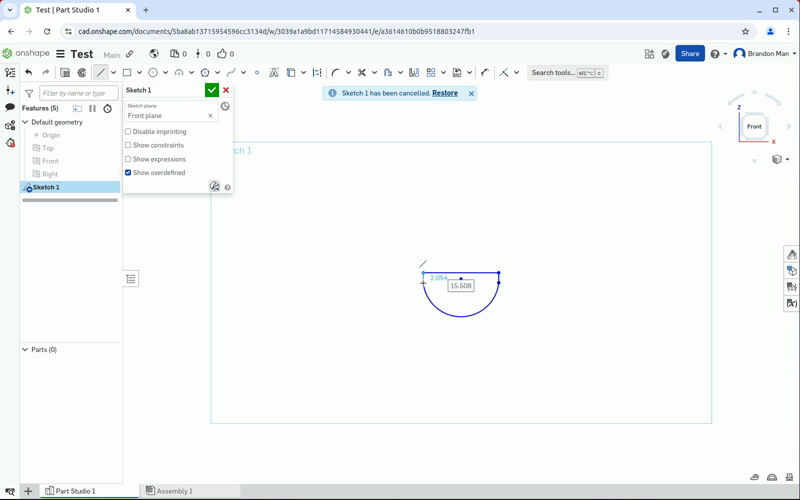
key_up(shift)
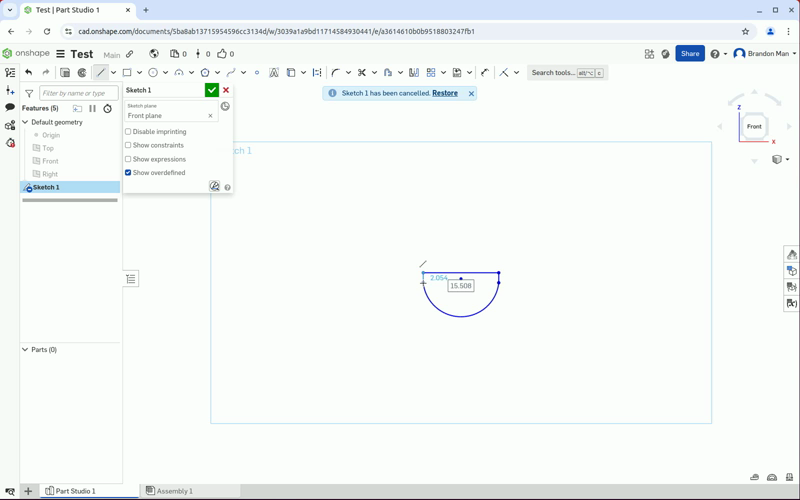
click(423, 282)
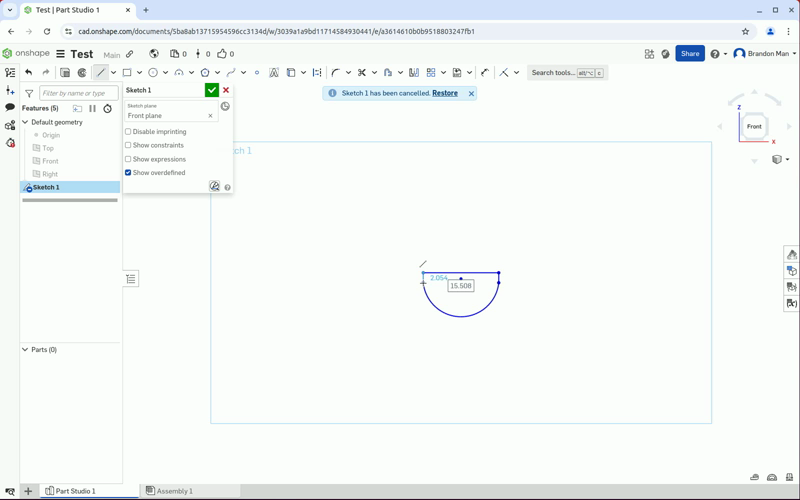
key(esc)
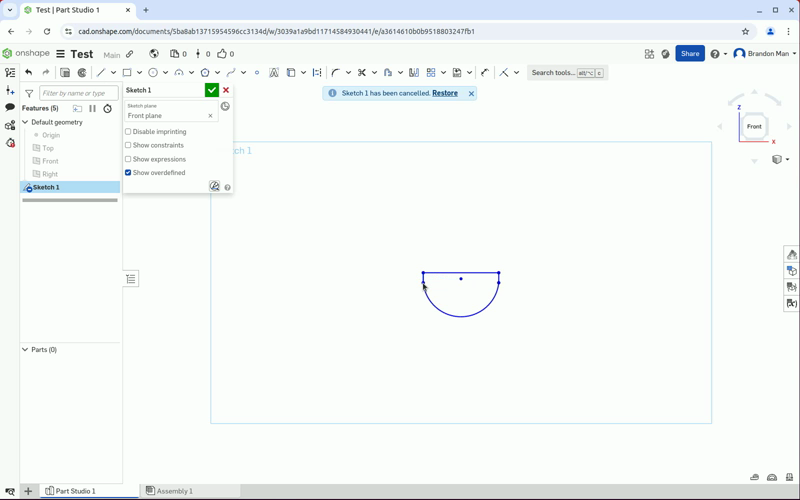
mouse_move(438, 298)
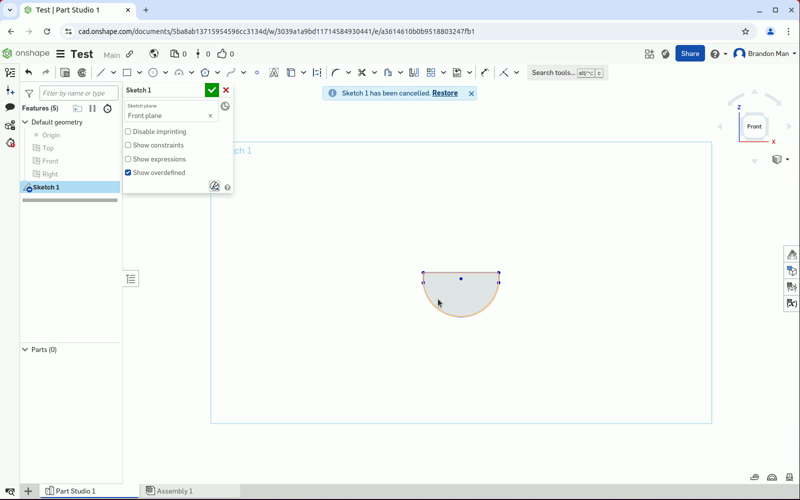
click(438, 298)
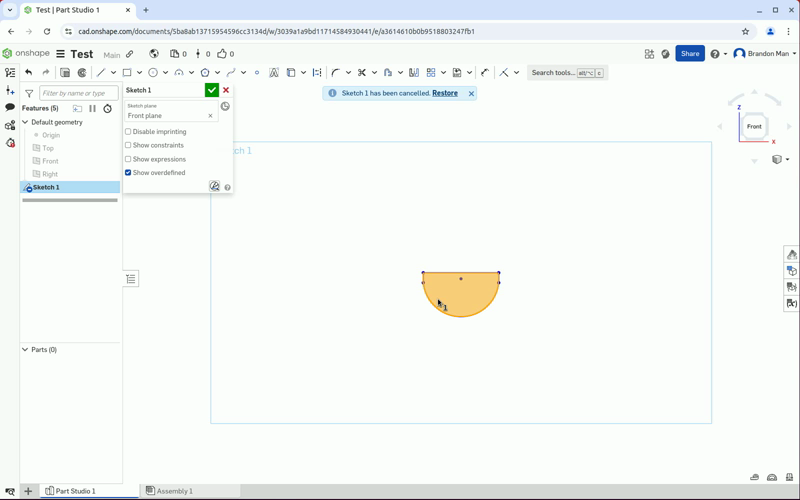
mouse_move(73, 352)
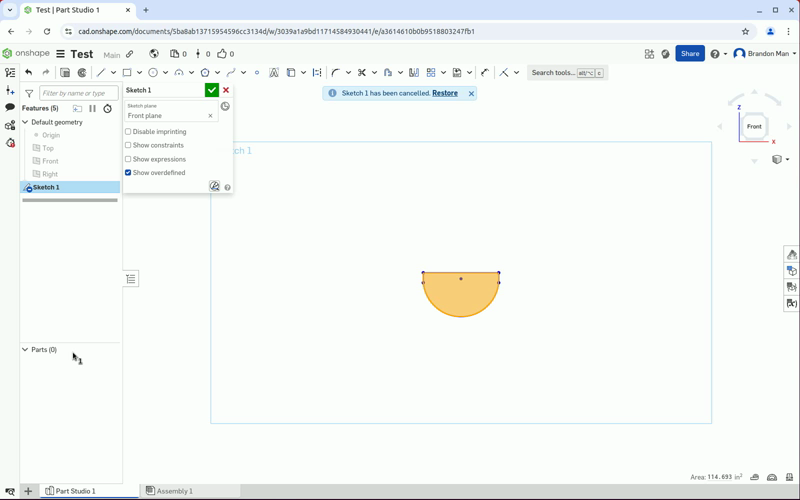
key(shift+y)
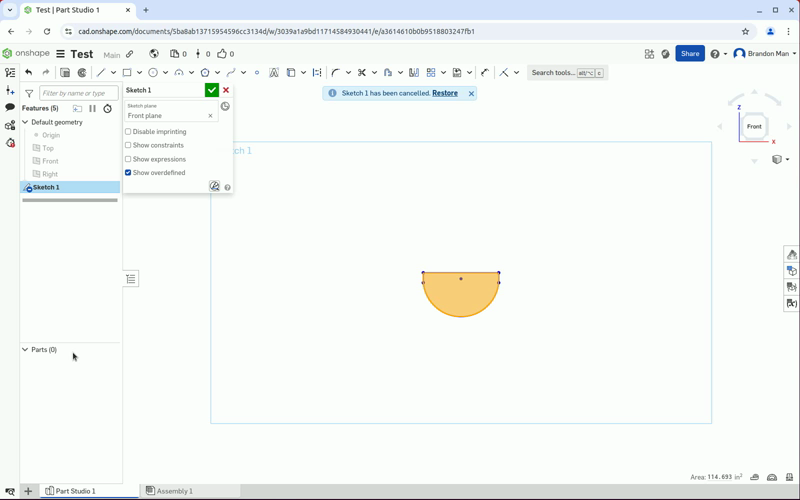
key(shift+e)
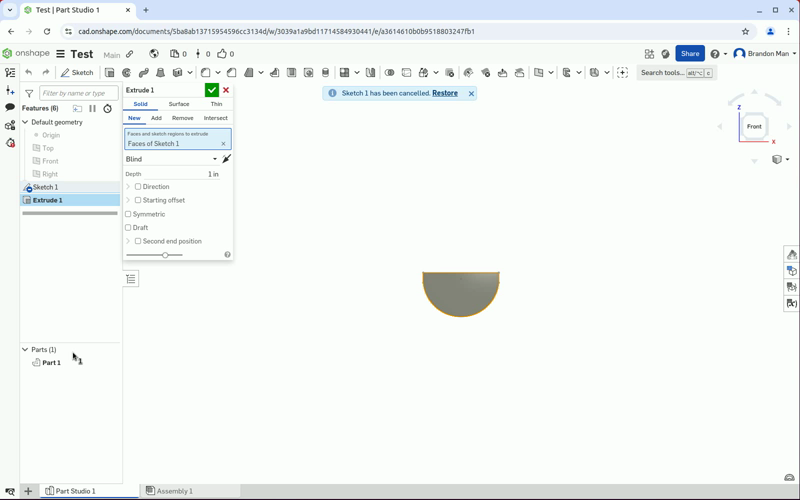
mouse_move(143, 106)
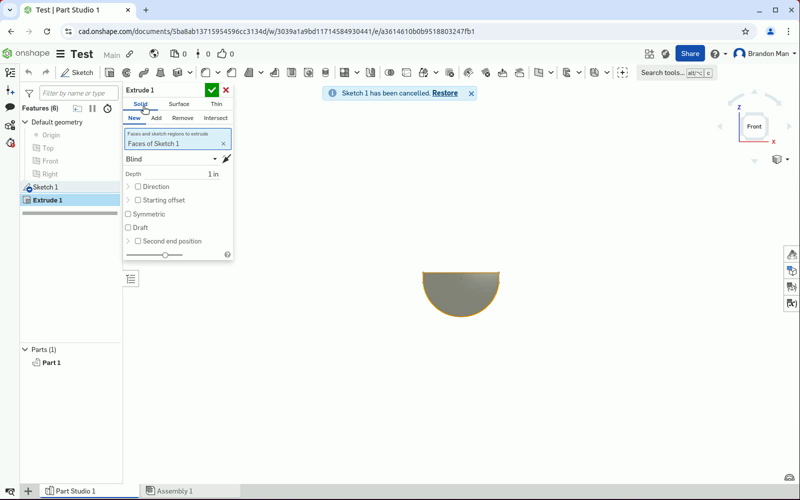
click(143, 106)
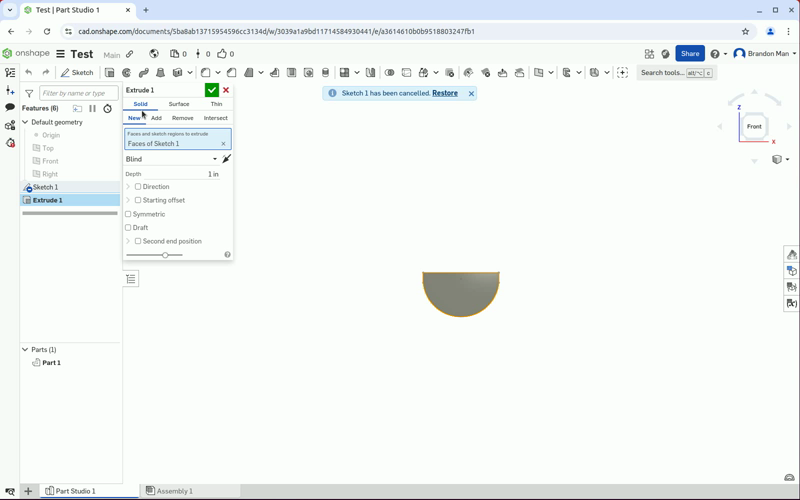
mouse_move(137, 120)
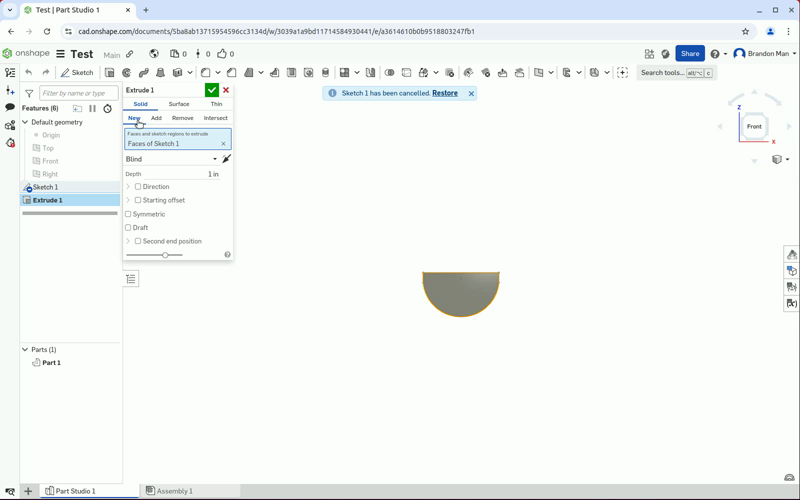
click(137, 120)
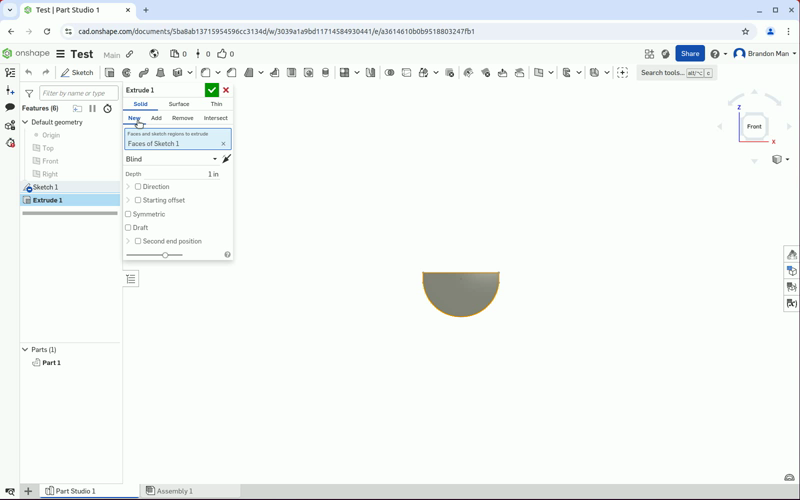
key(tab, 4)
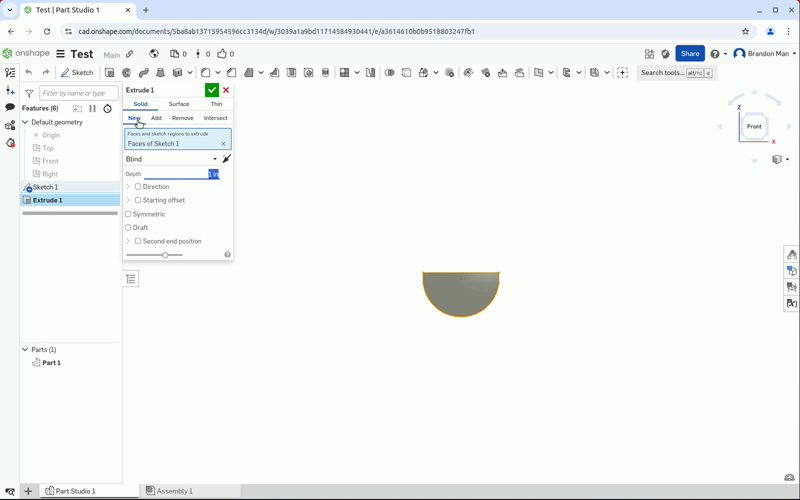
text(4.574)
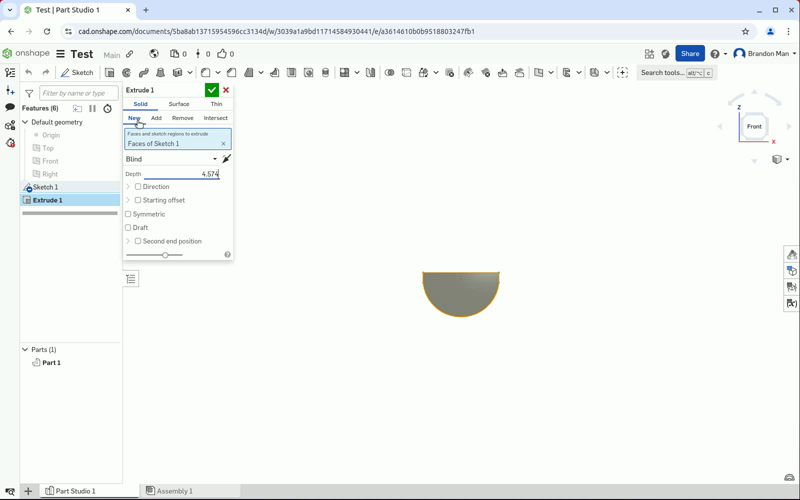
key(enter)
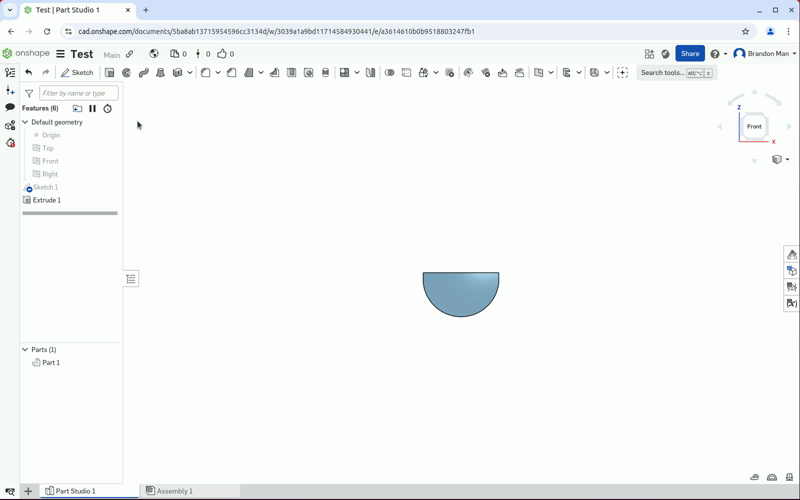
key(shift+h)
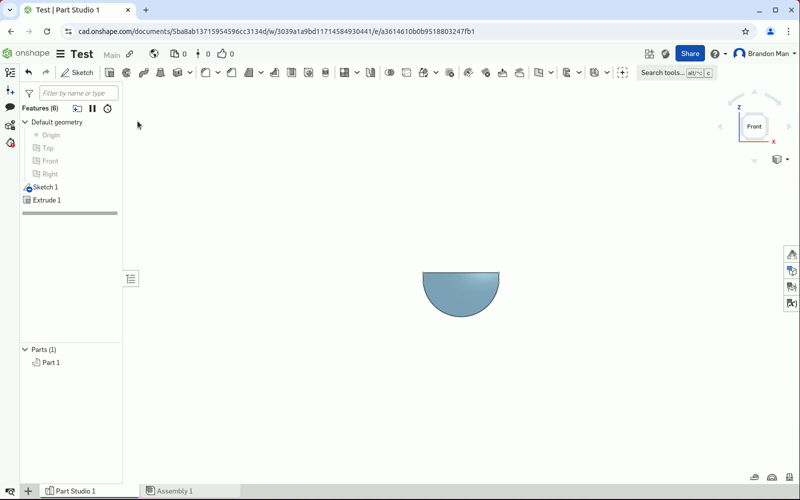
key(shift+h)
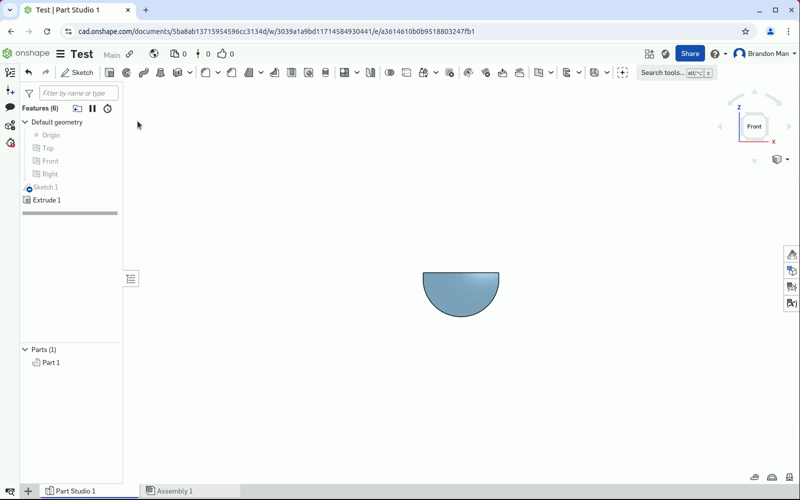
mouse_move(73, 189)
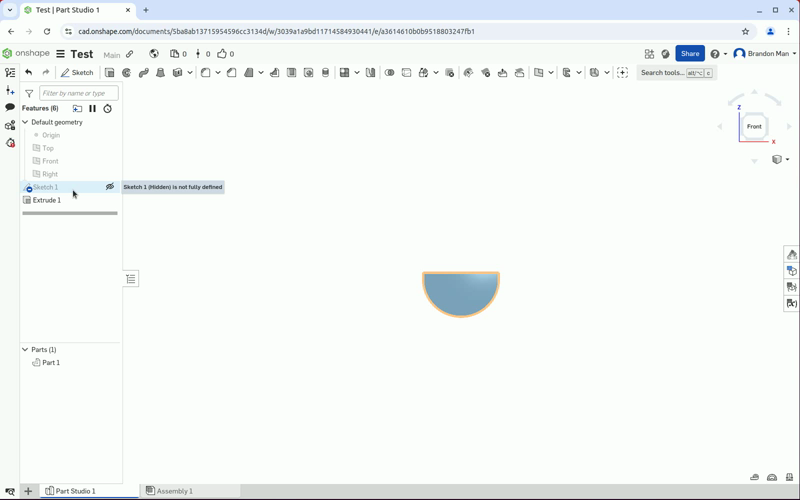
click(73, 189)
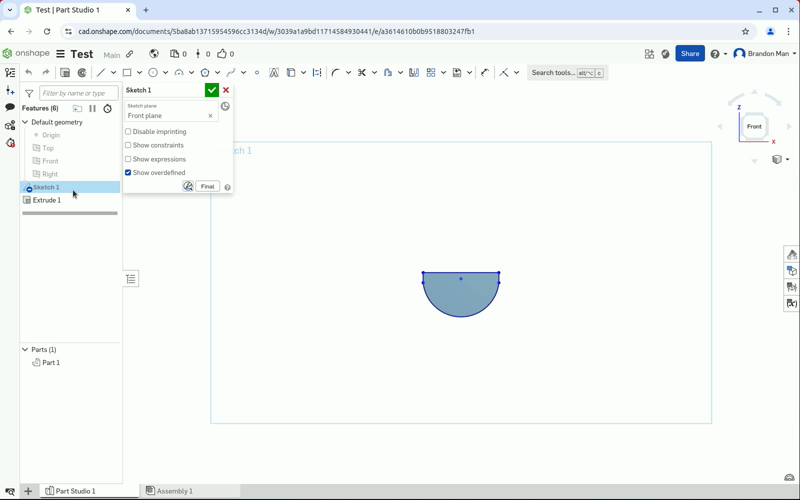
mouse_move(229, 92)
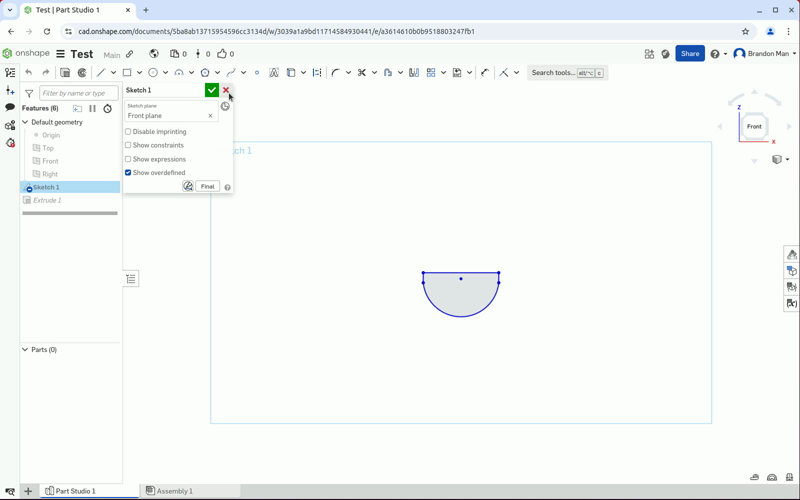
click(229, 92)
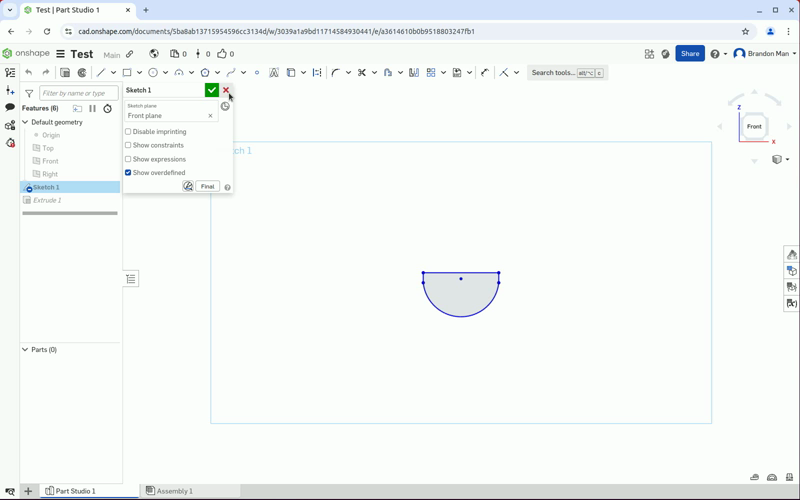
key(shift+s)
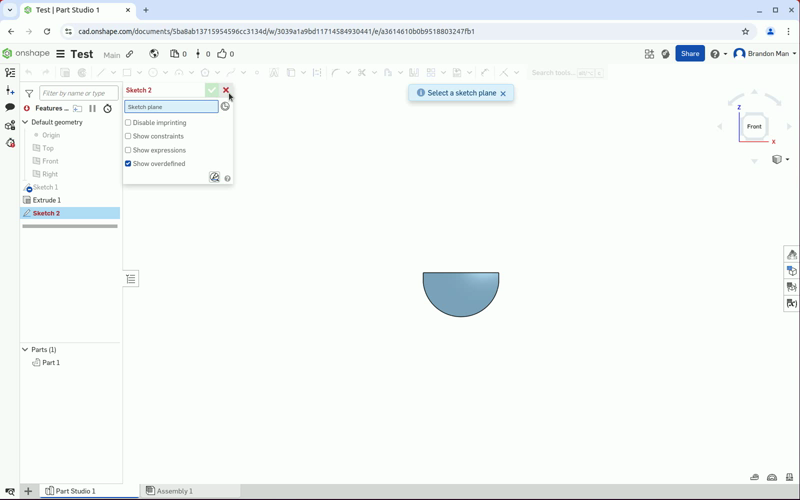
mouse_move(73, 163)
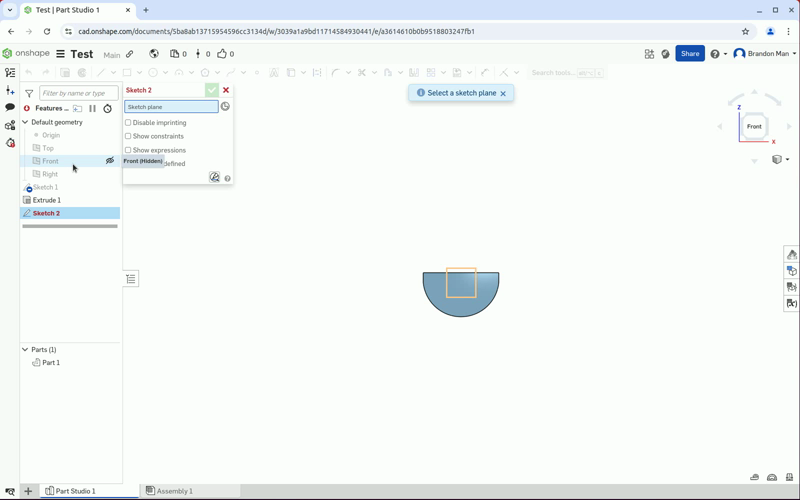
click(73, 163)
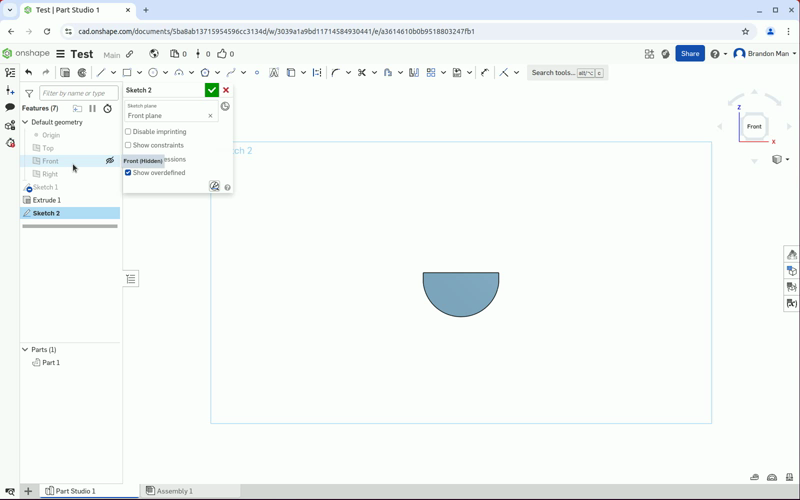
mouse_move(73, 352)
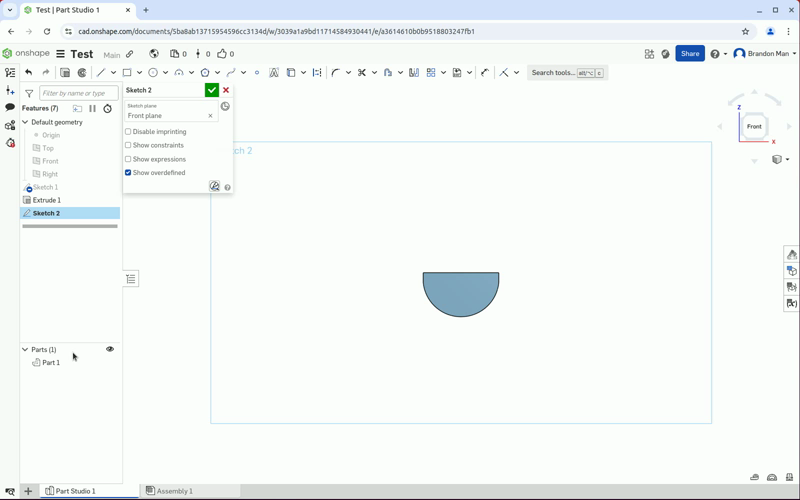
key(y)
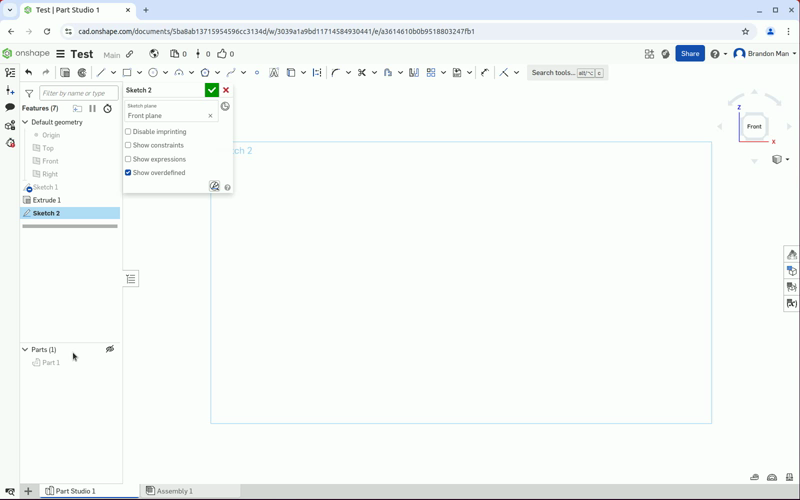
key(l)
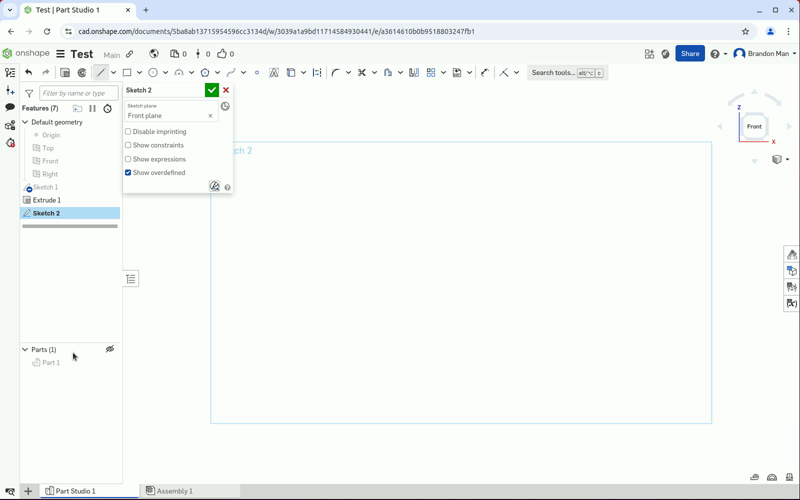
key_down(shift)
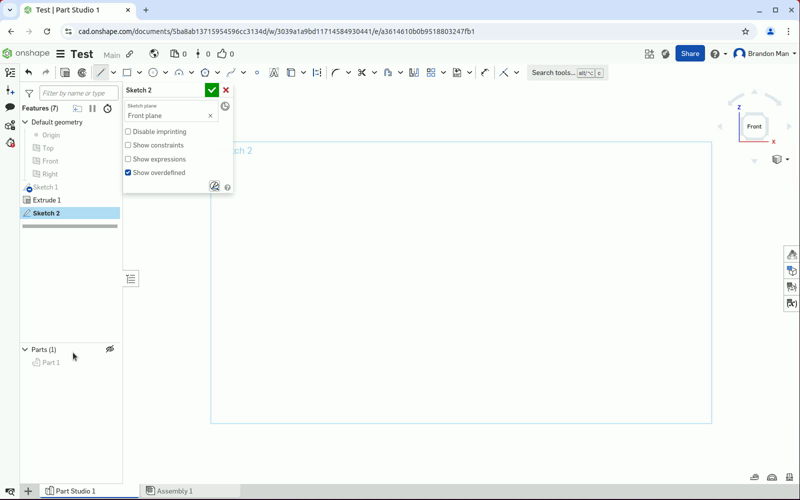
mouse_move(378, 322)
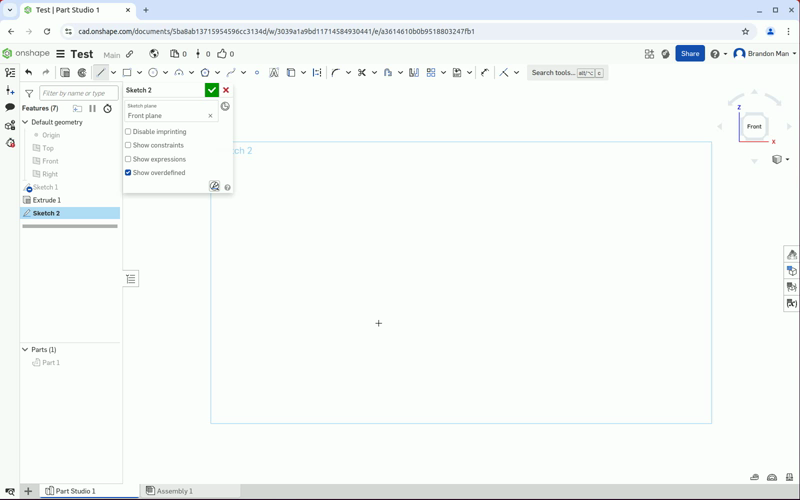
click(378, 322)
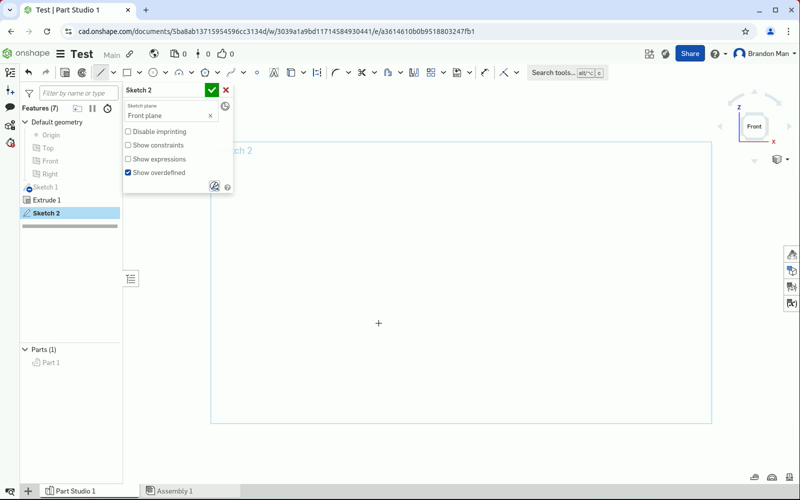
key_up(shift)
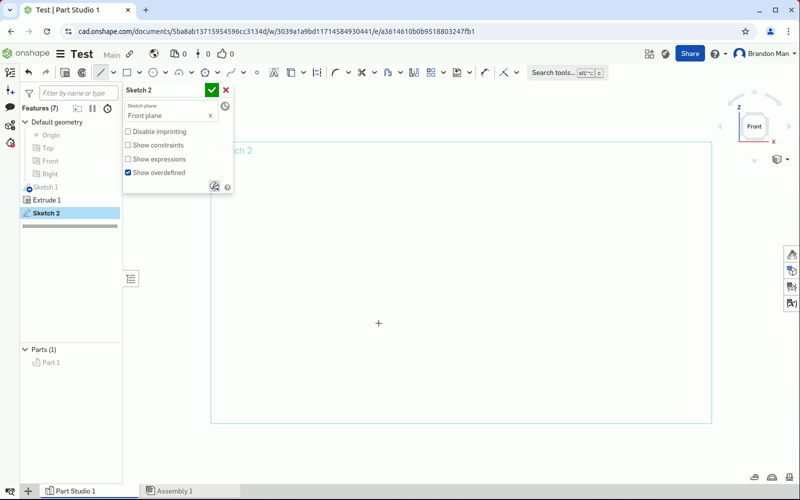
key_down(shift)
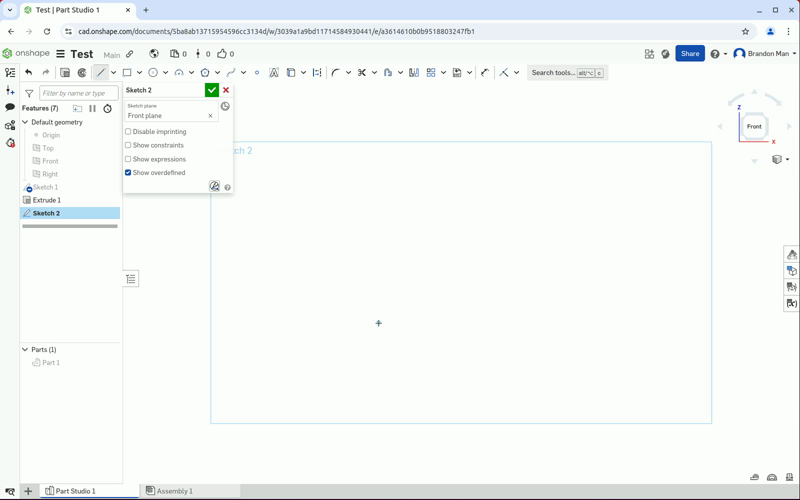
mouse_move(541, 322)
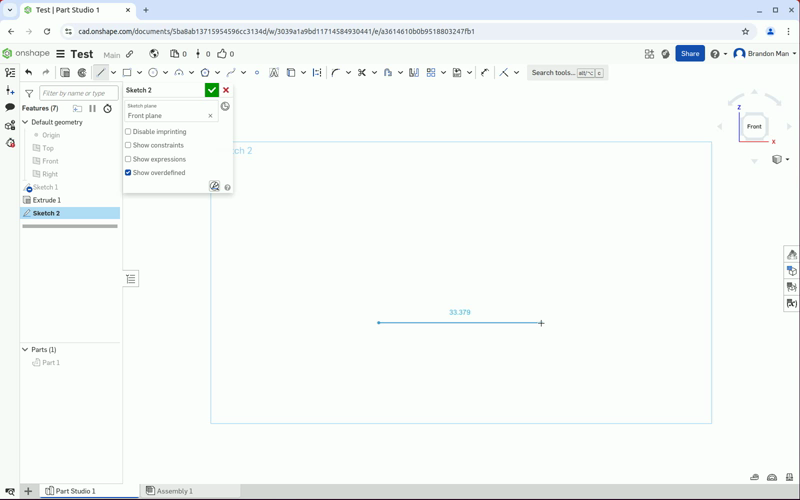
click(541, 322)
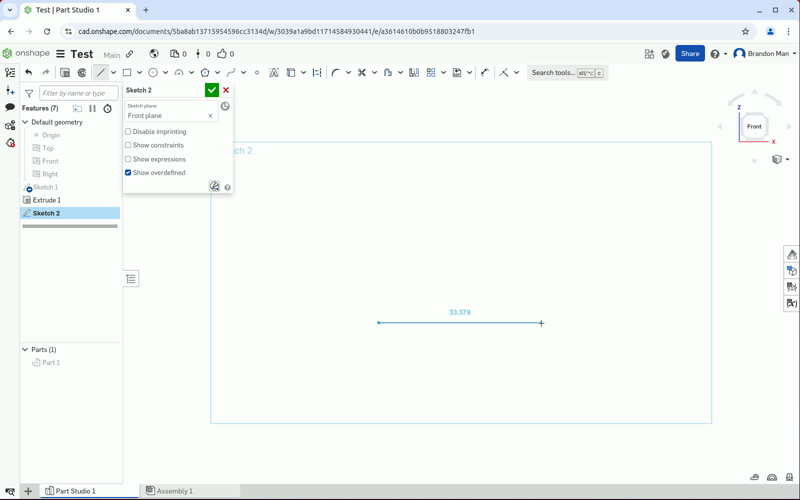
key_up(shift)
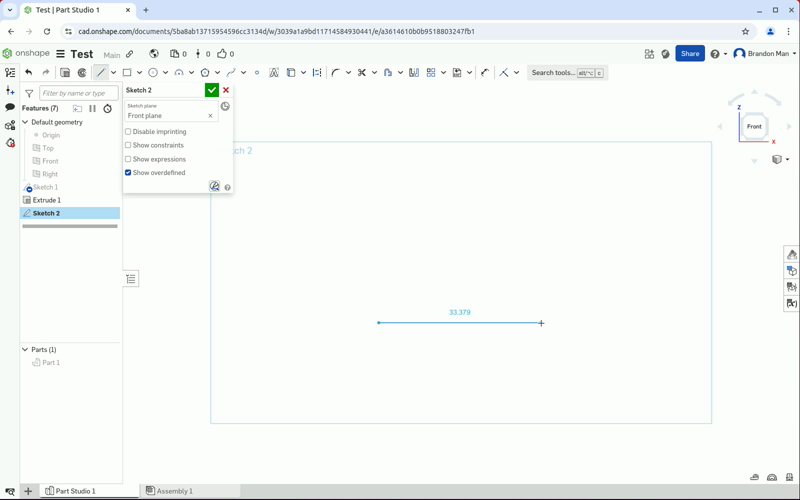
key_down(shift)
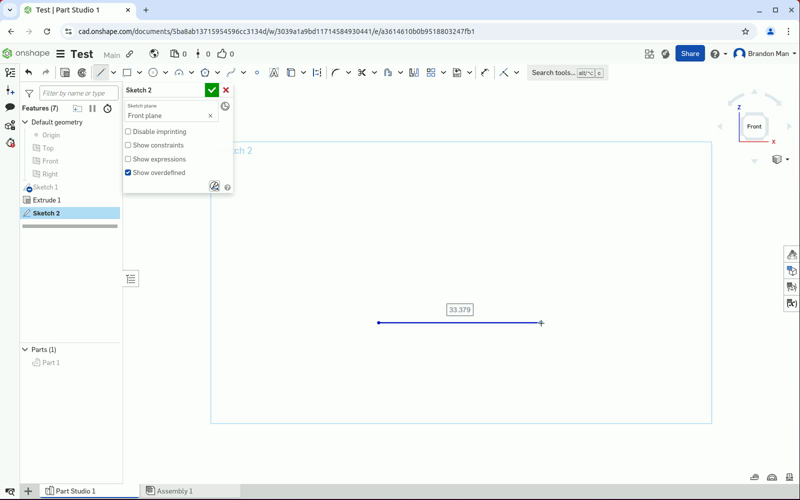
mouse_move(571, 322)
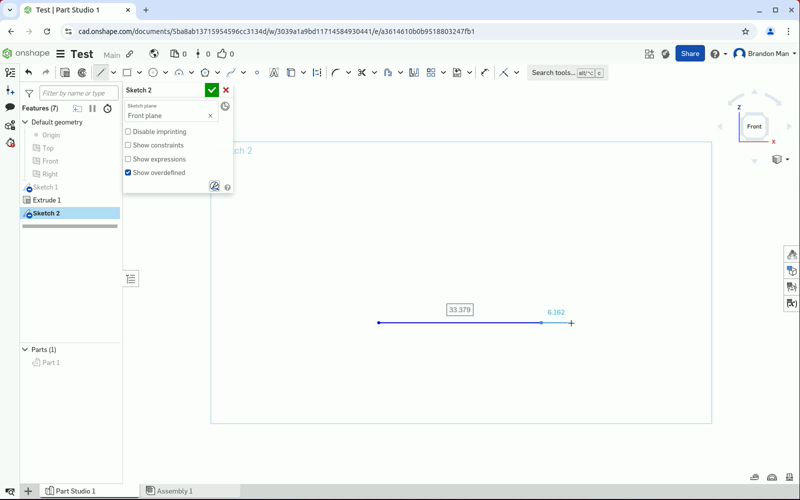
mouse_move(541, 271)
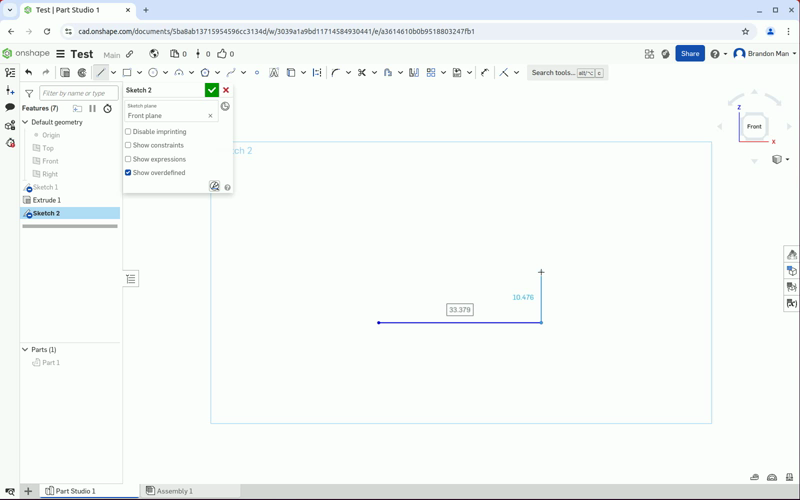
click(541, 271)
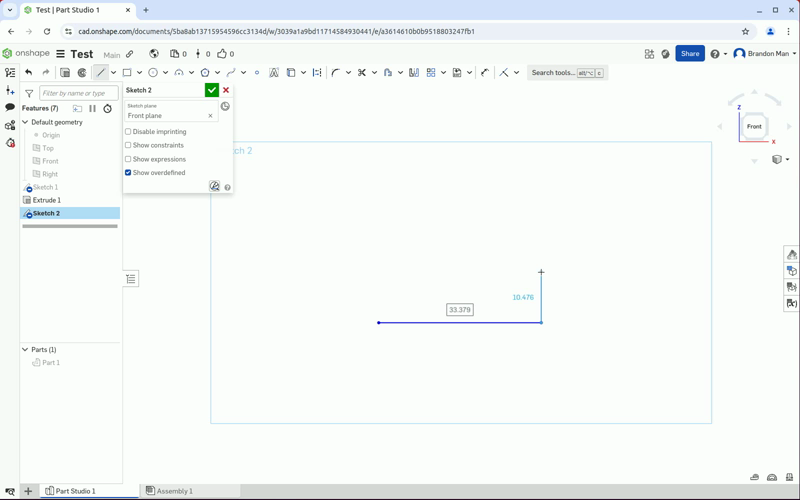
key_up(shift)
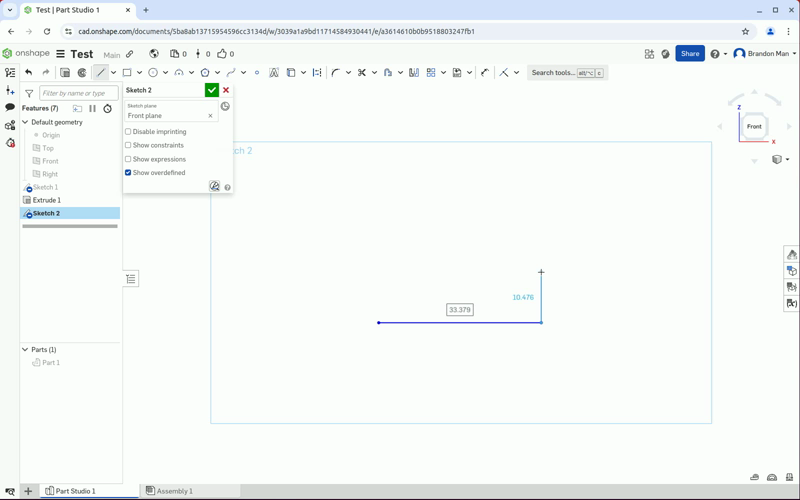
key_down(shift)
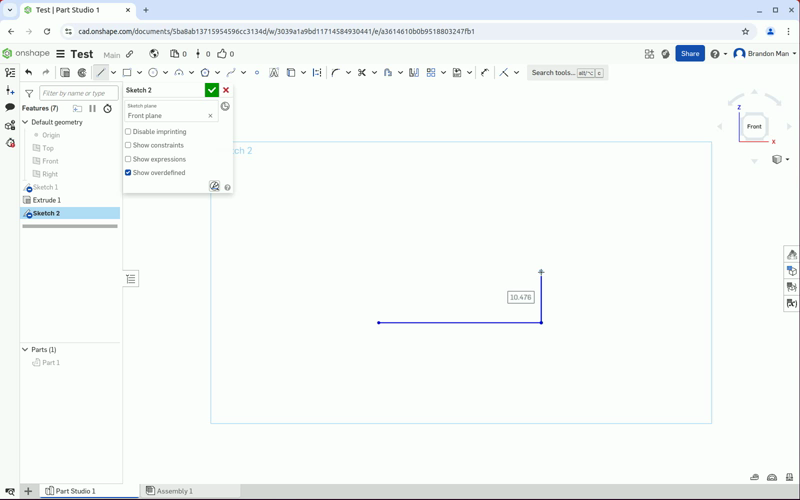
mouse_move(571, 271)
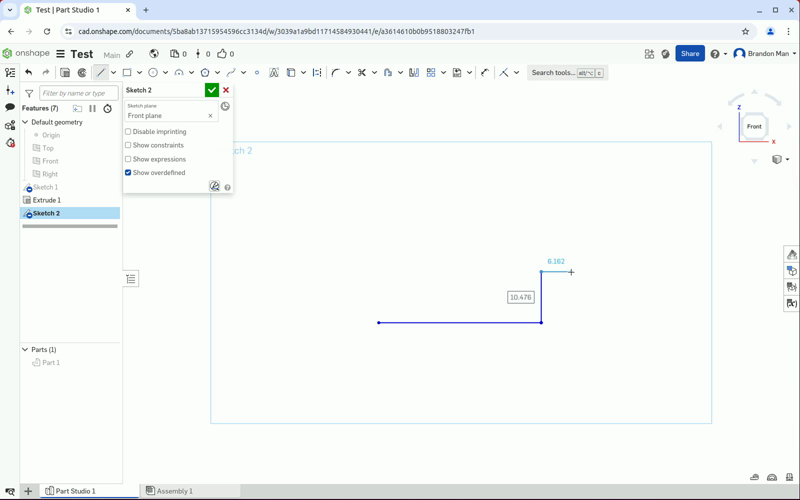
mouse_move(496, 271)
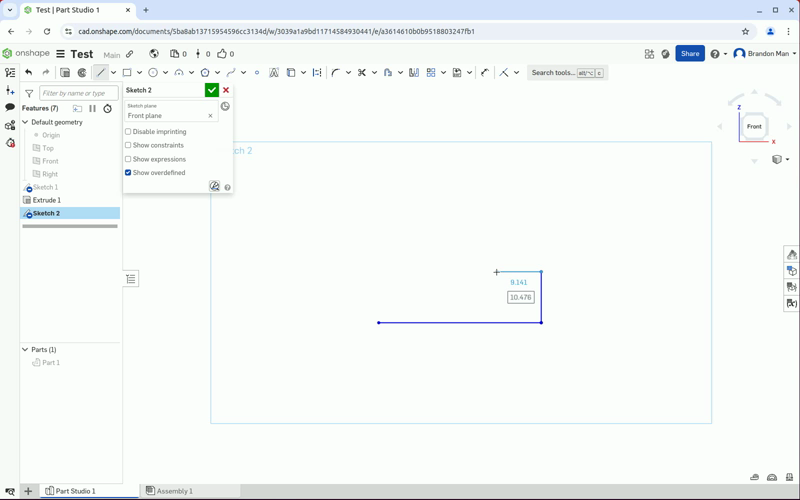
click(496, 271)
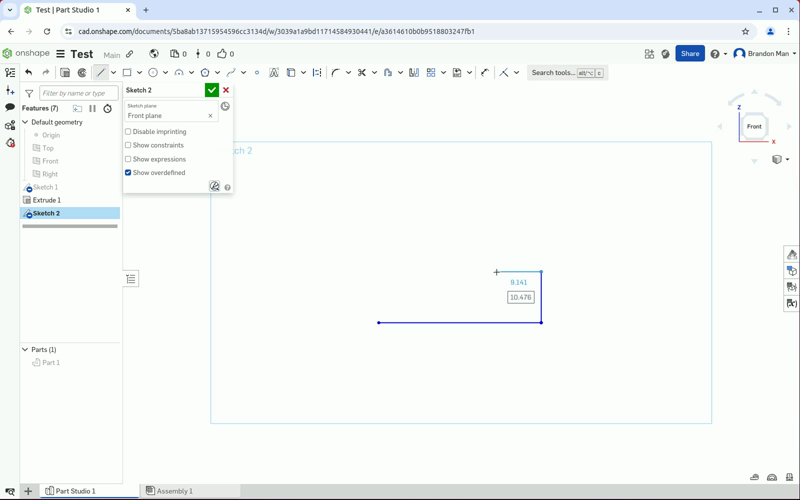
key_up(shift)
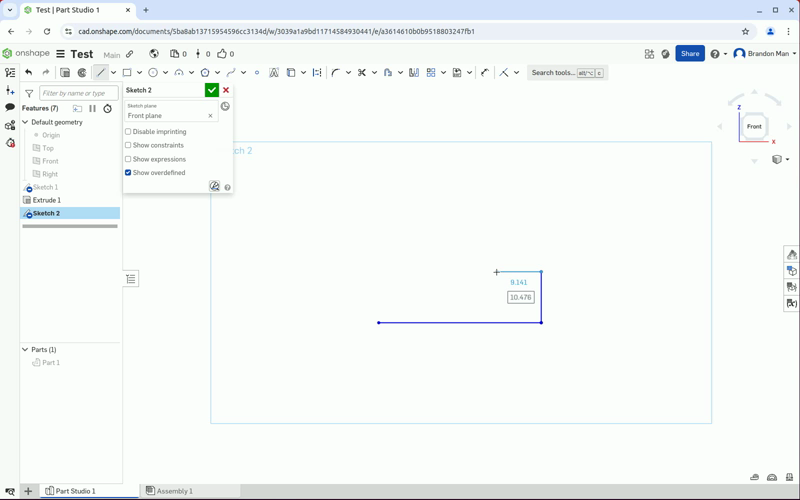
key_down(shift)
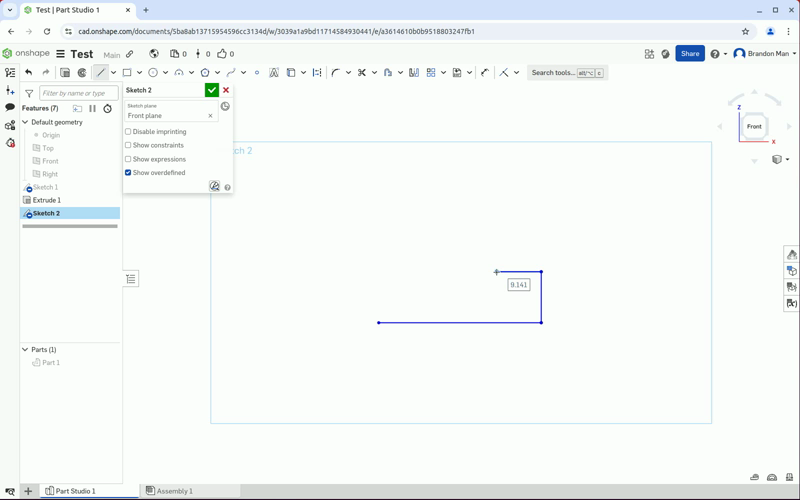
mouse_move(526, 271)
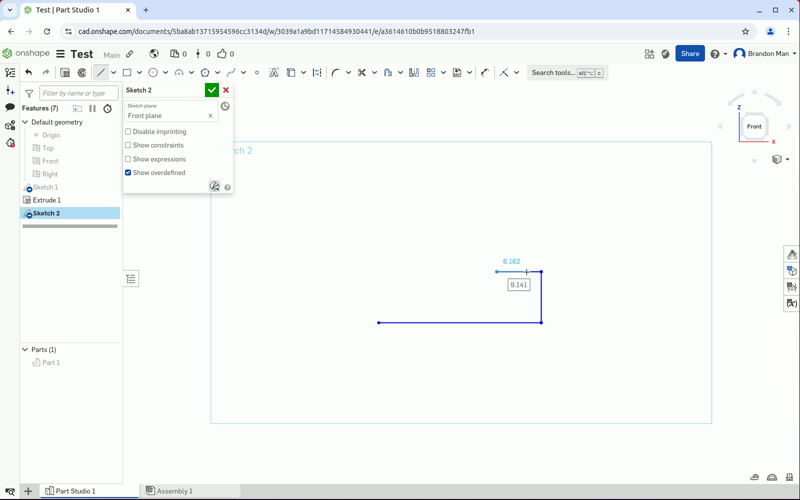
mouse_move(496, 283)
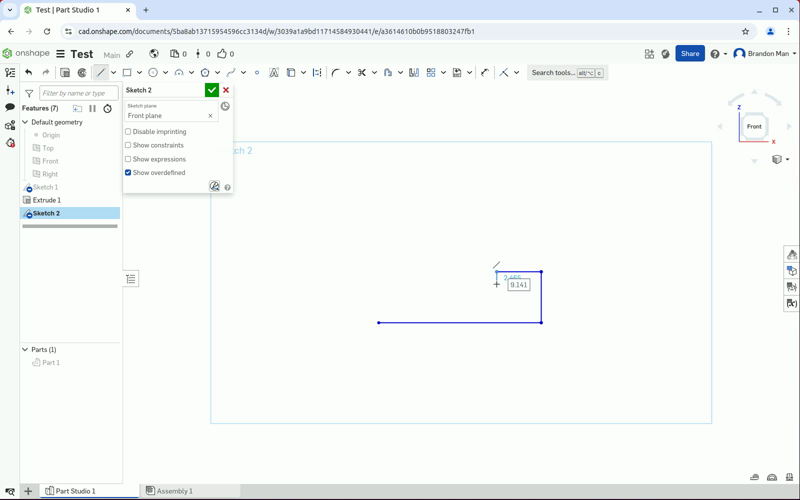
click(496, 283)
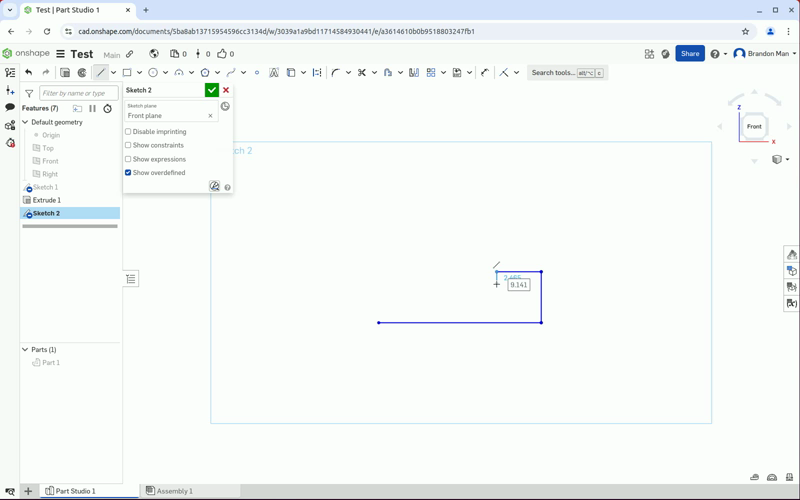
key_up(shift)
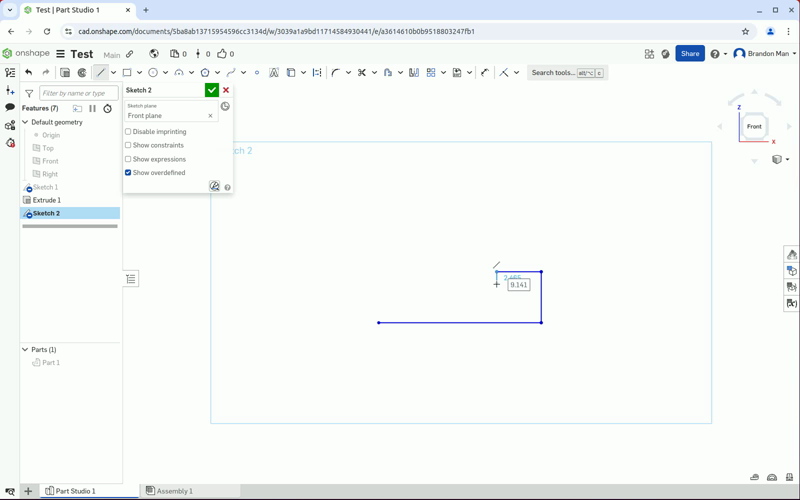
key(esc)
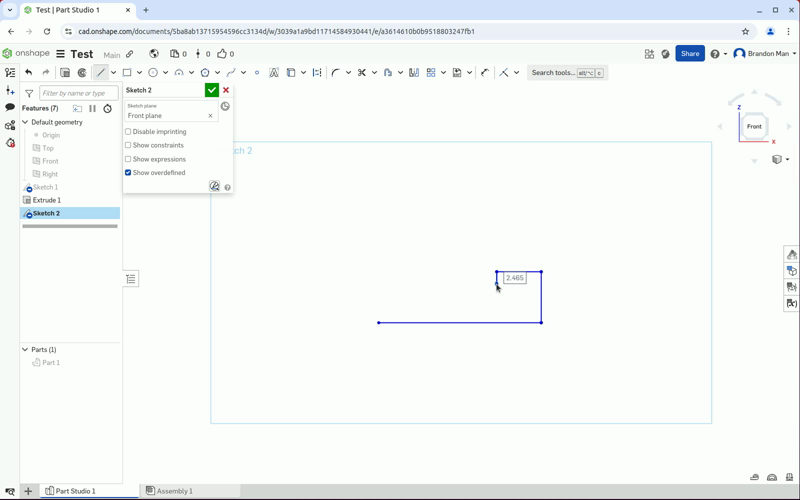
key(a)
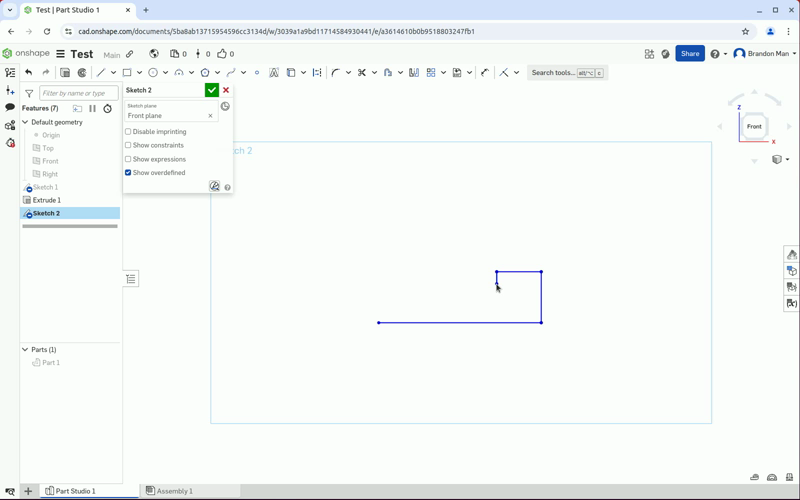
mouse_move(496, 283)
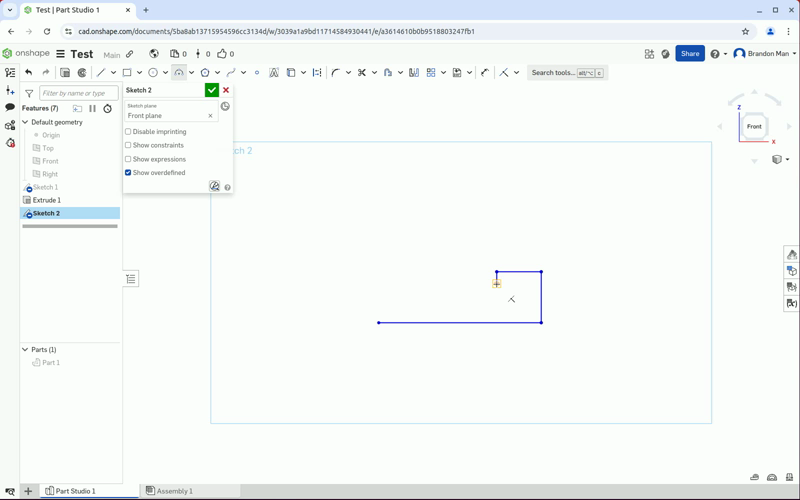
click(496, 283)
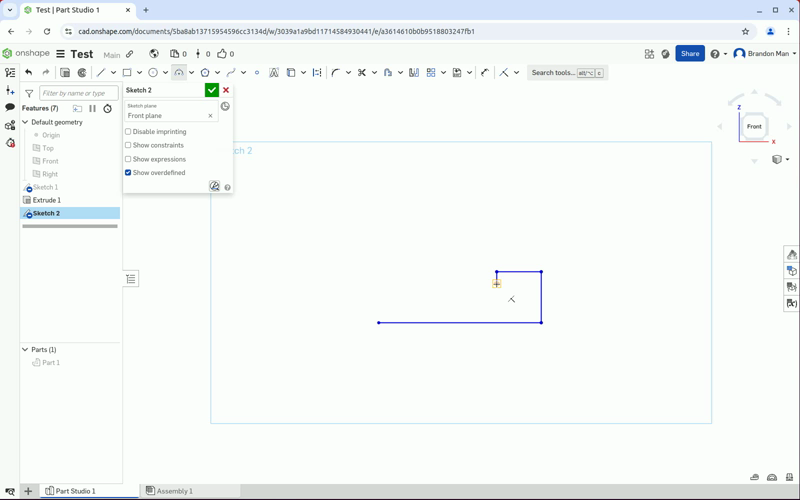
key_down(shift)
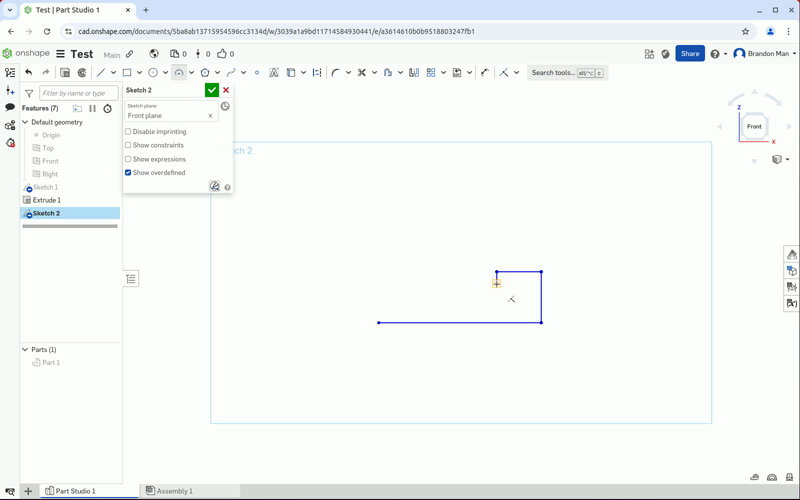
mouse_move(423, 283)
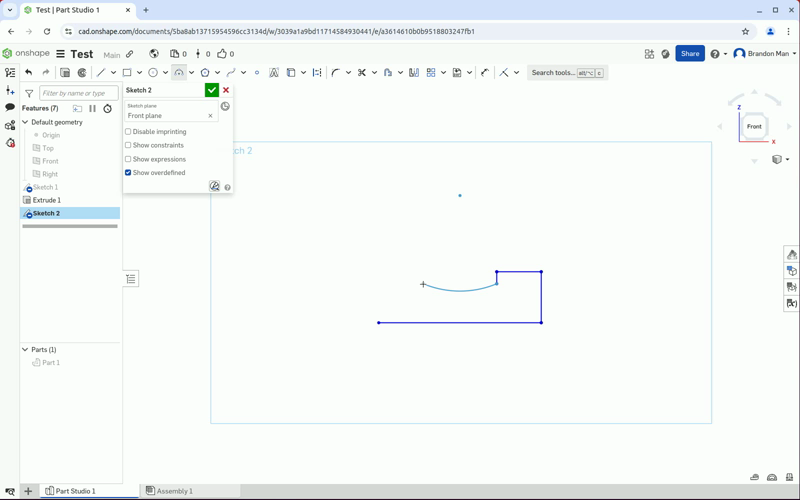
click(423, 283)
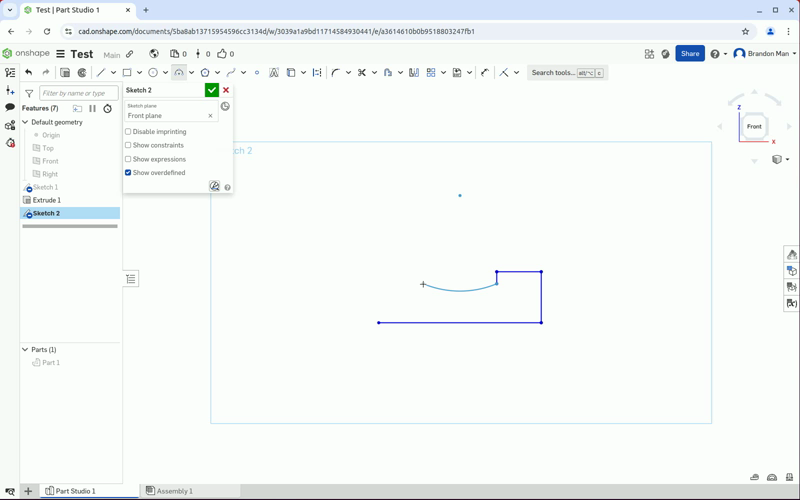
mouse_move(459, 316)
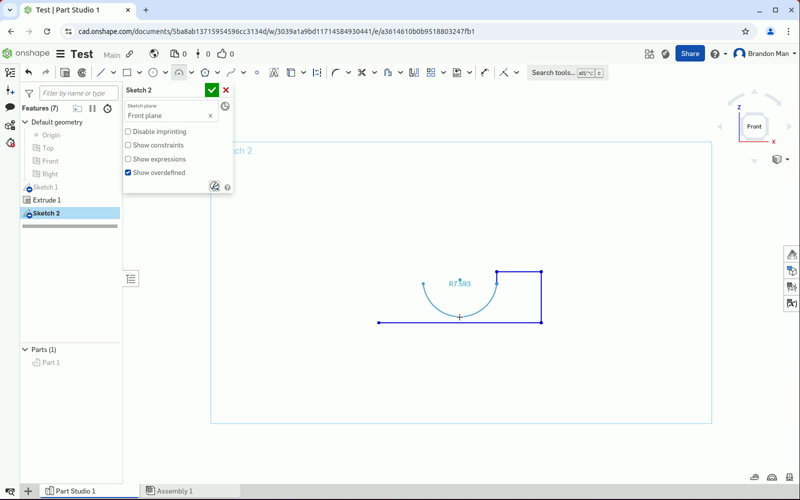
click(459, 316)
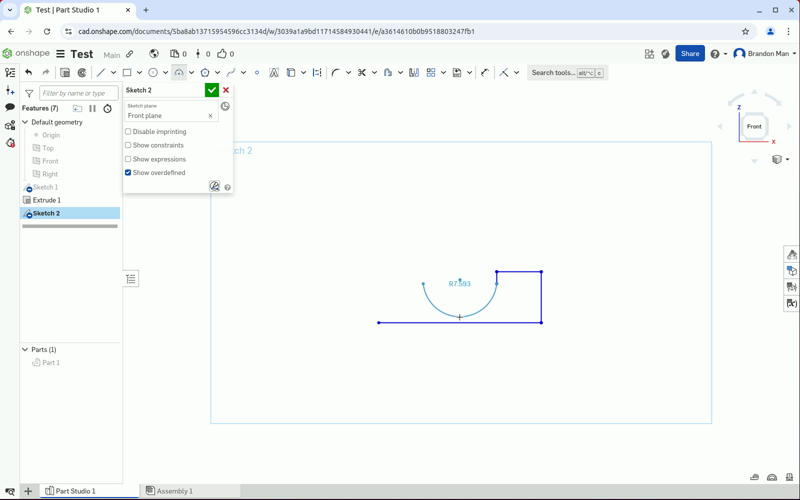
key_up(shift)
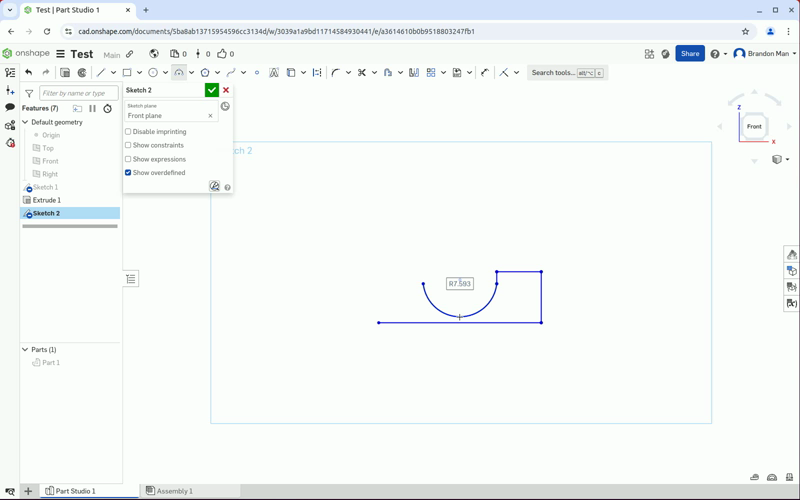
key(esc)
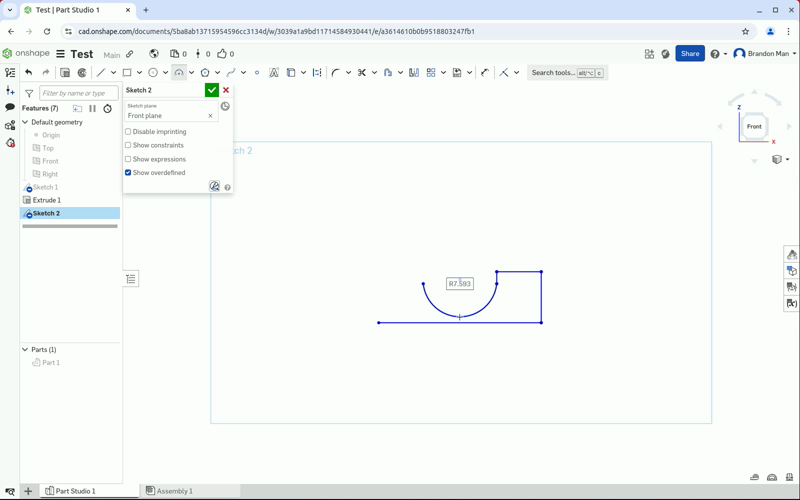
key(l)
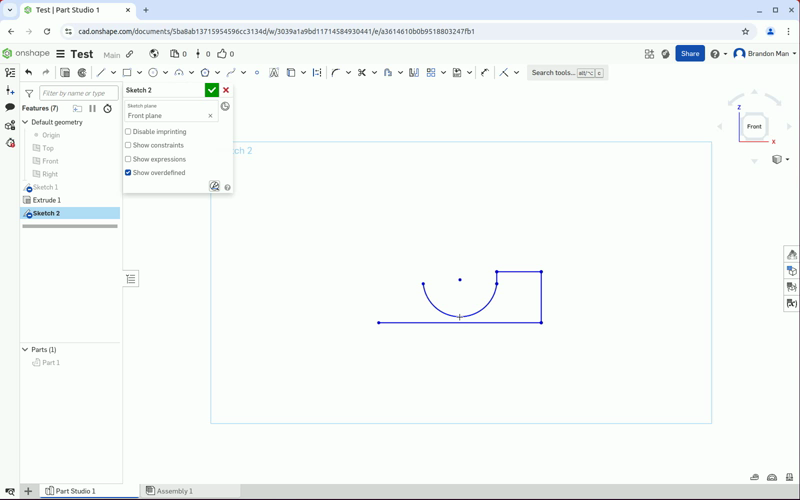
mouse_move(423, 283)
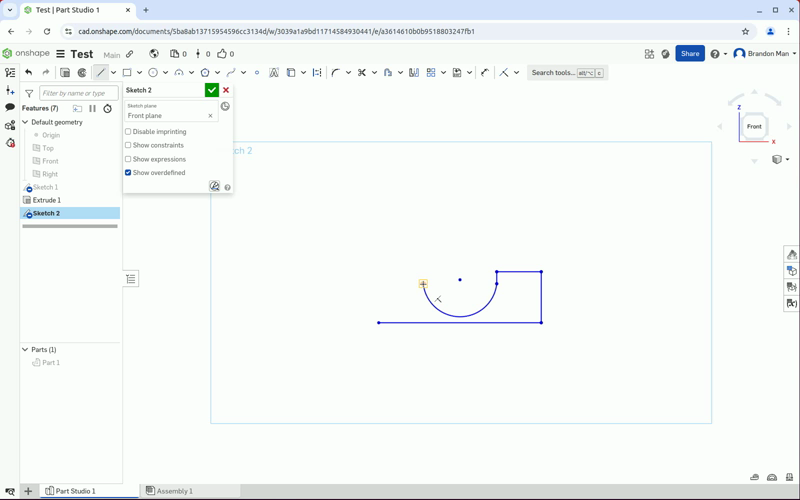
click(423, 283)
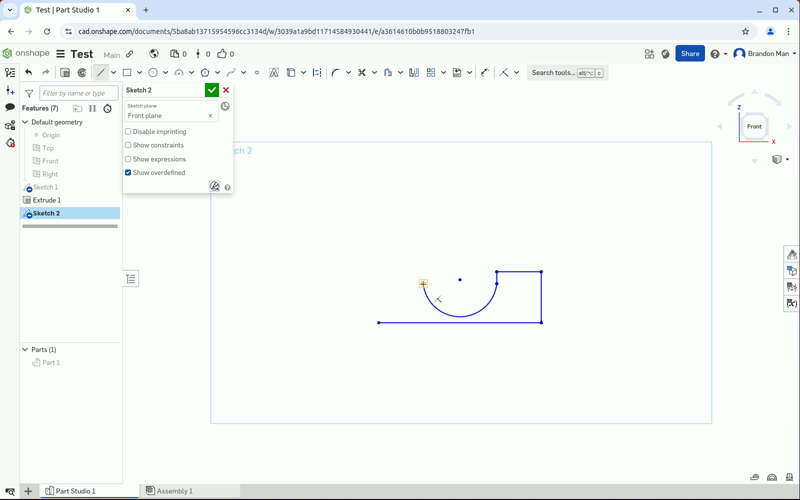
key_down(shift)
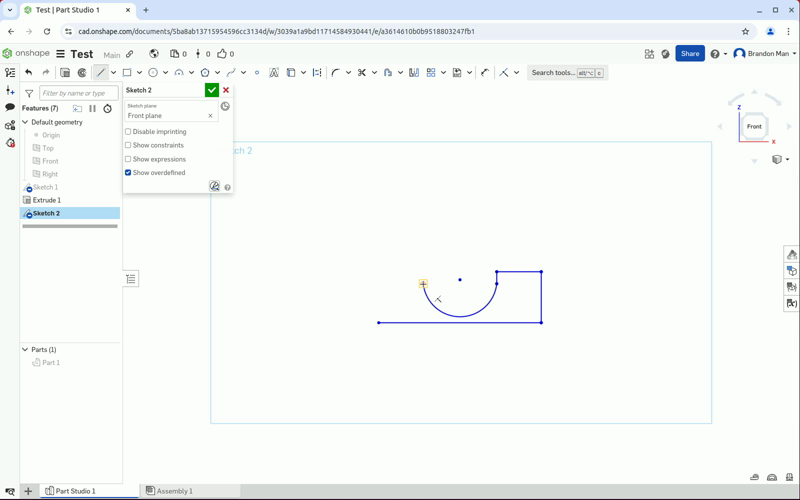
mouse_move(453, 283)
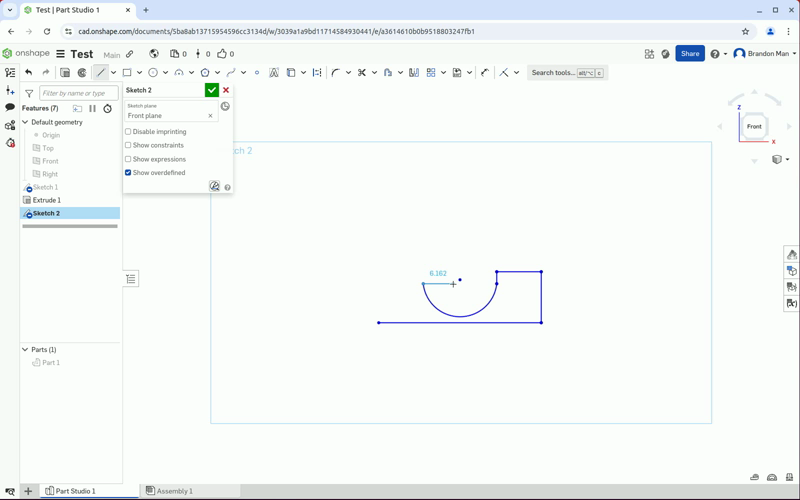
mouse_move(423, 271)
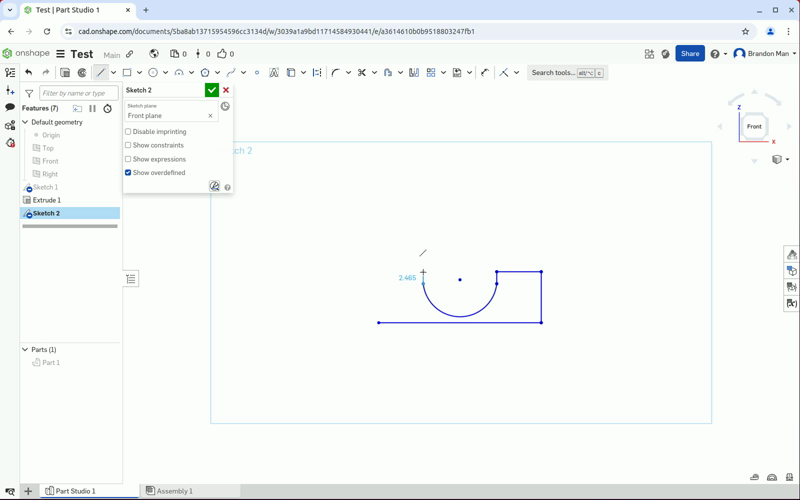
click(423, 271)
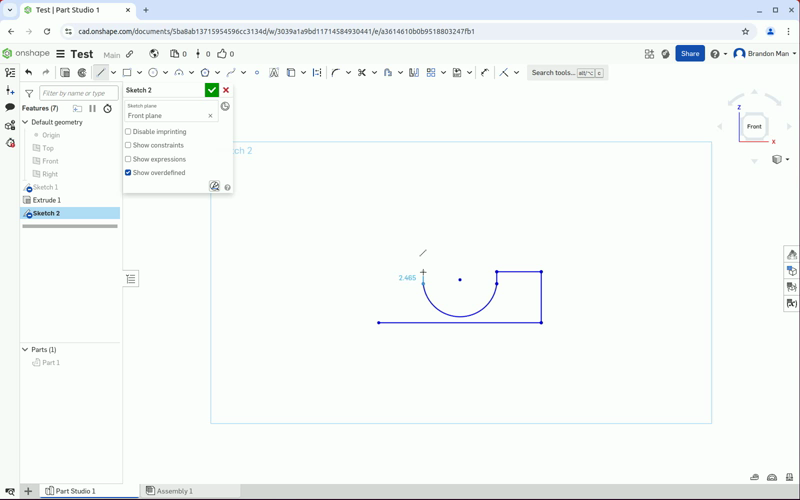
key_up(shift)
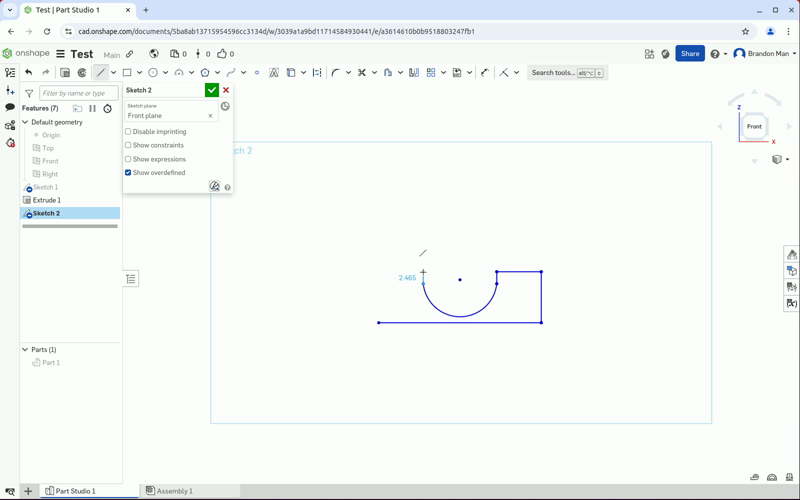
key_down(shift)
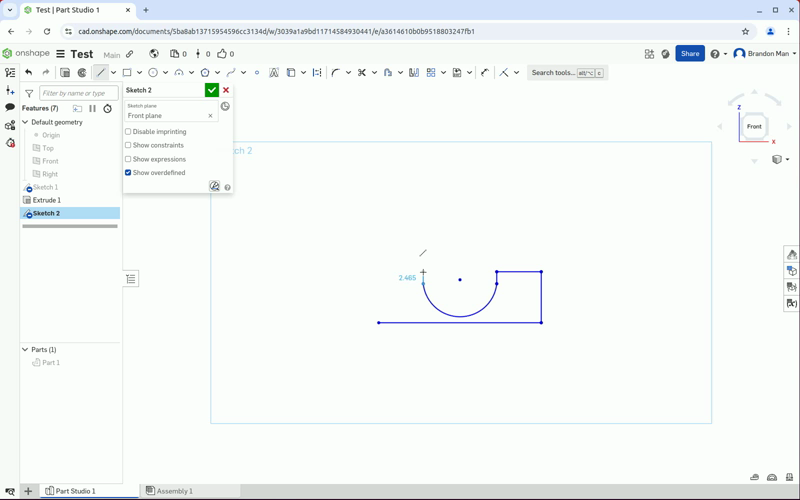
mouse_move(453, 271)
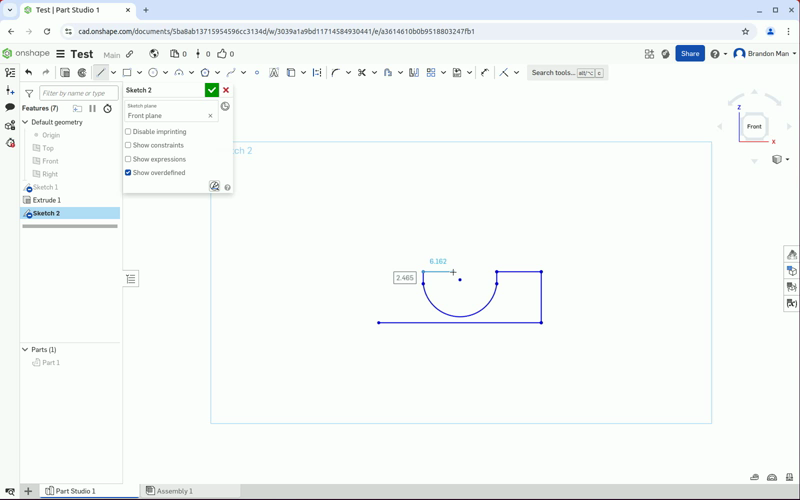
mouse_move(378, 271)
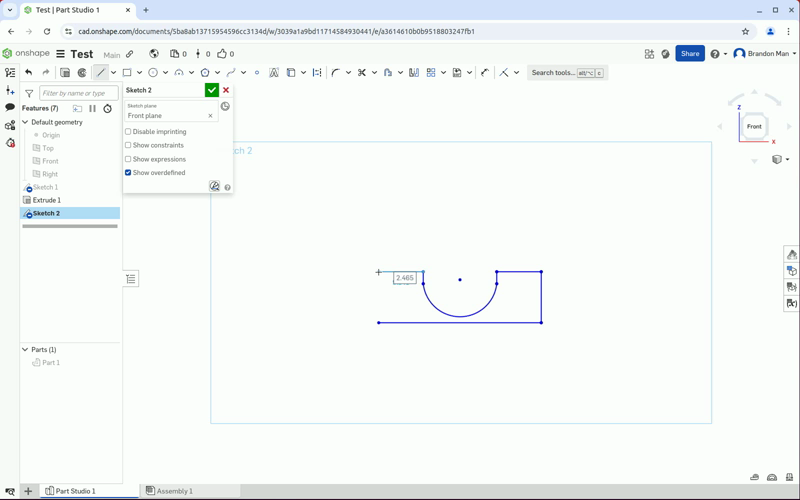
click(378, 271)
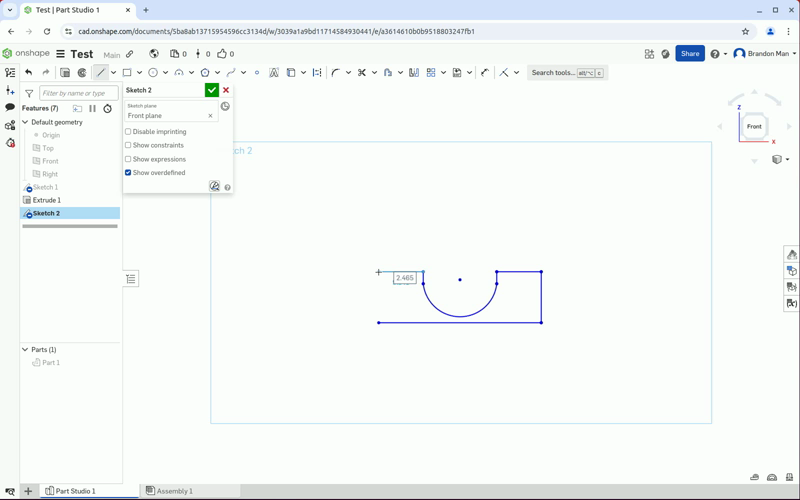
key_up(shift)
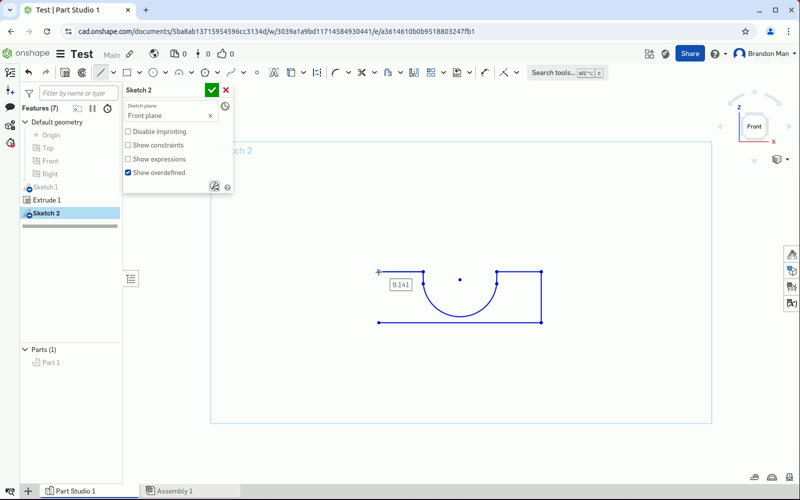
mouse_move(408, 271)
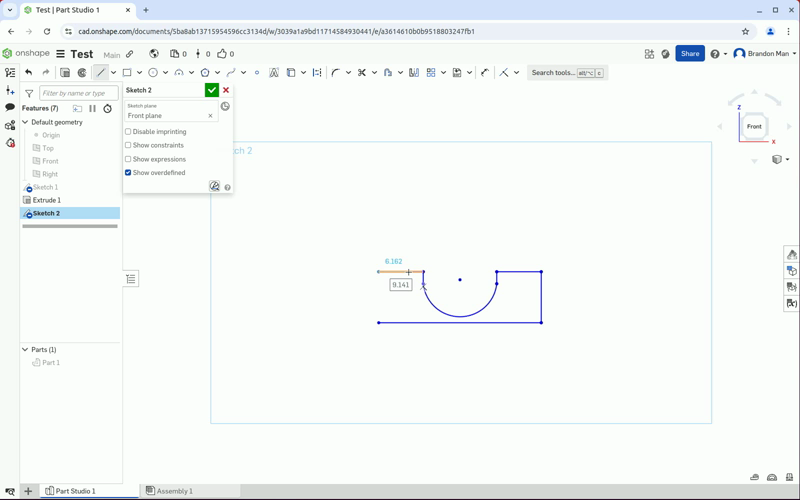
key_down(shift)
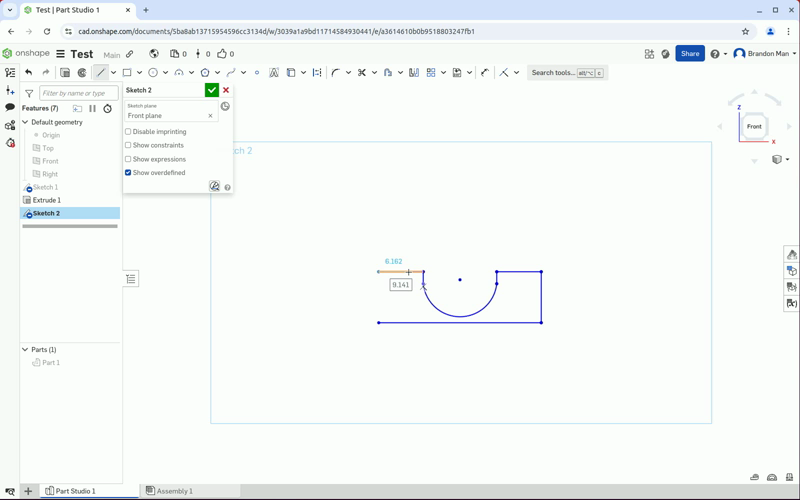
mouse_move(378, 322)
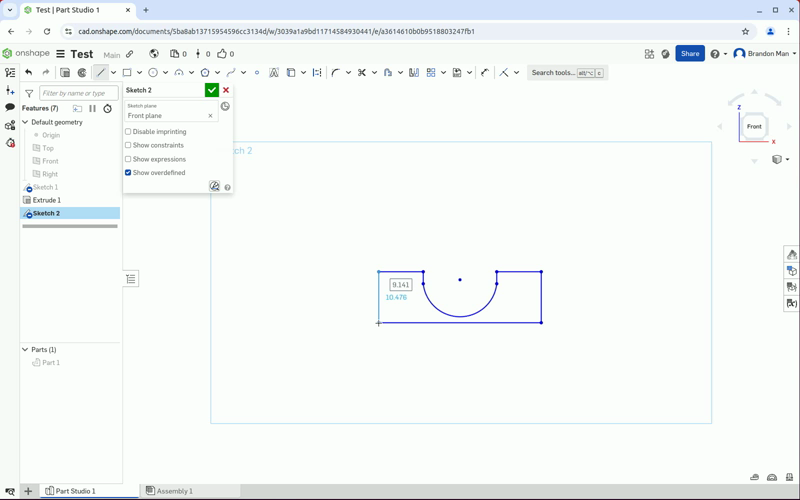
key_up(shift)
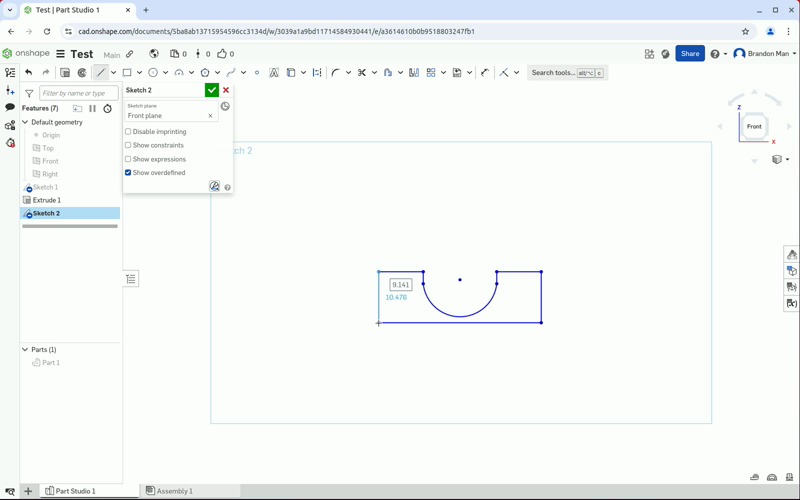
click(378, 322)
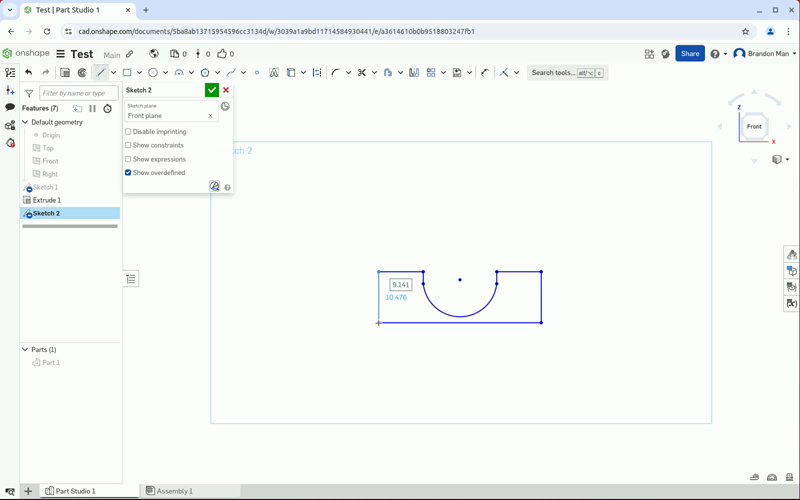
key(esc)
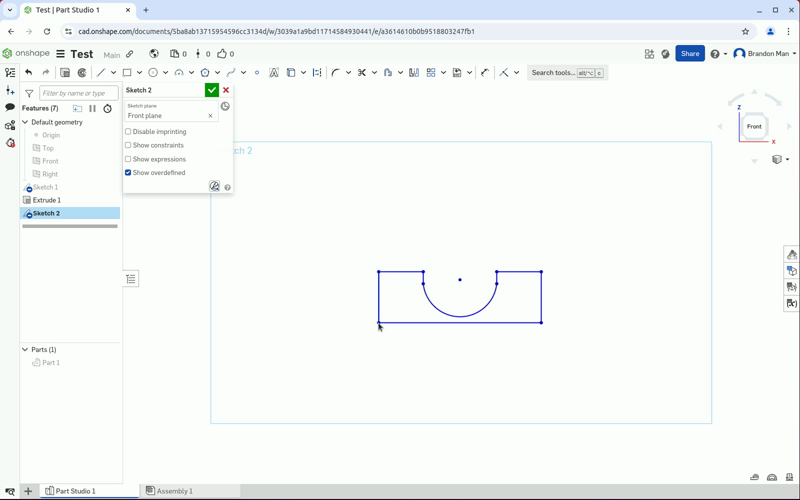
mouse_move(499, 318)
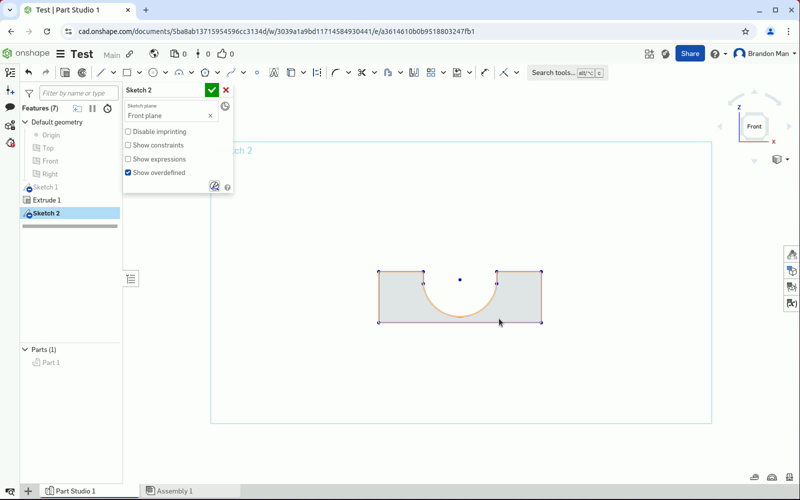
click(499, 318)
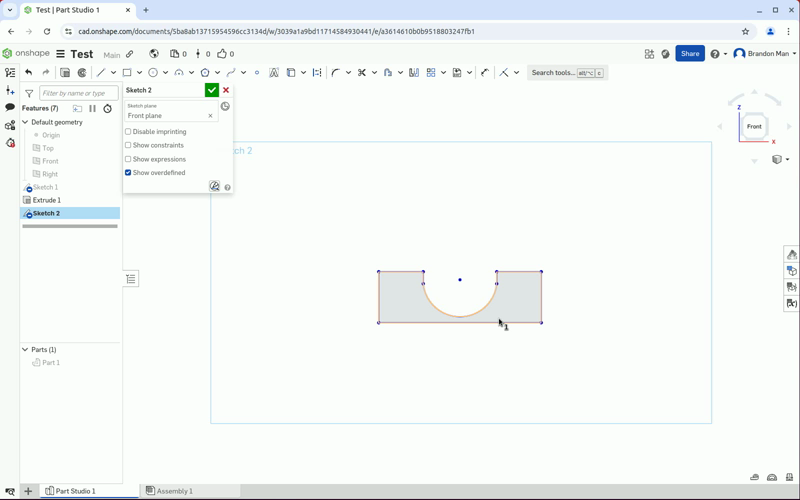
mouse_move(73, 352)
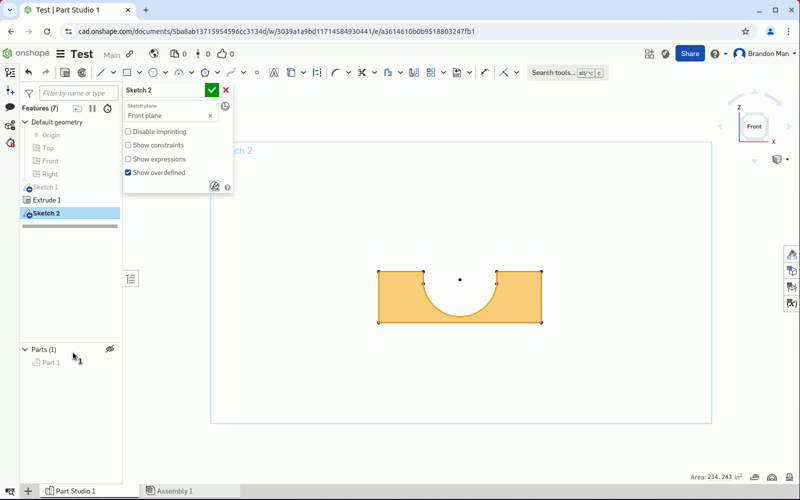
key(shift+y)
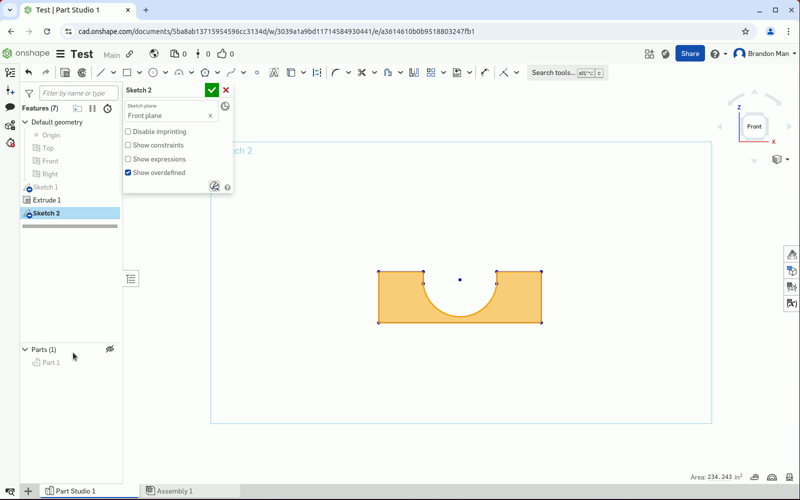
key(shift+e)
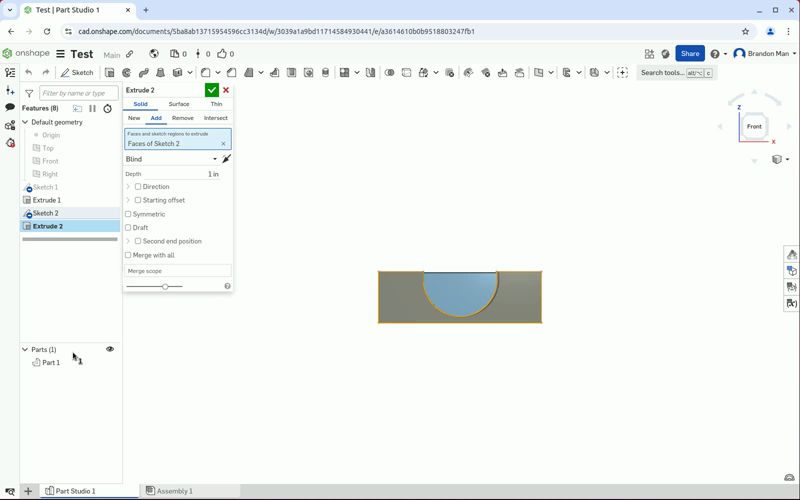
mouse_move(143, 106)
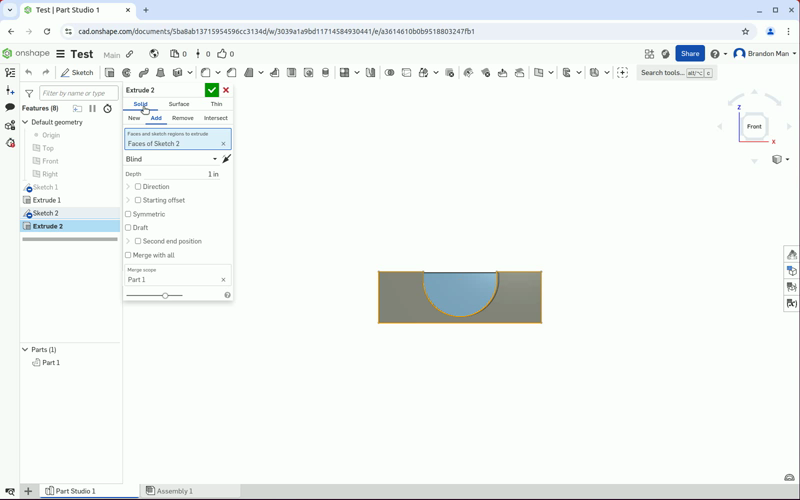
click(143, 106)
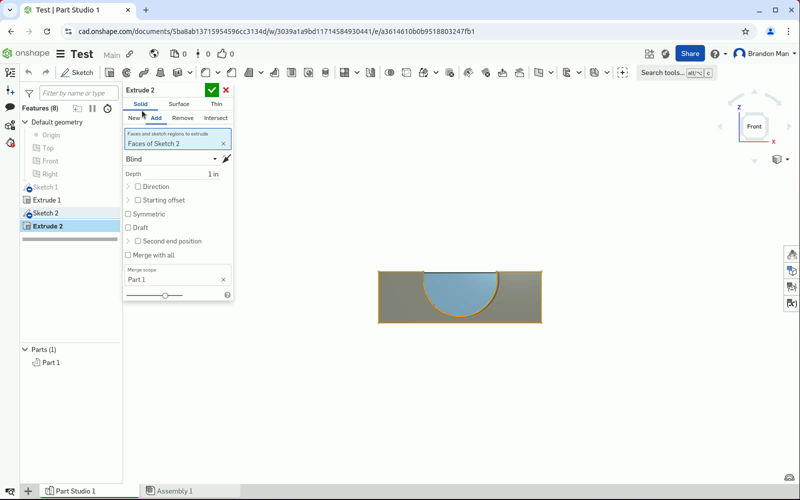
mouse_move(137, 120)
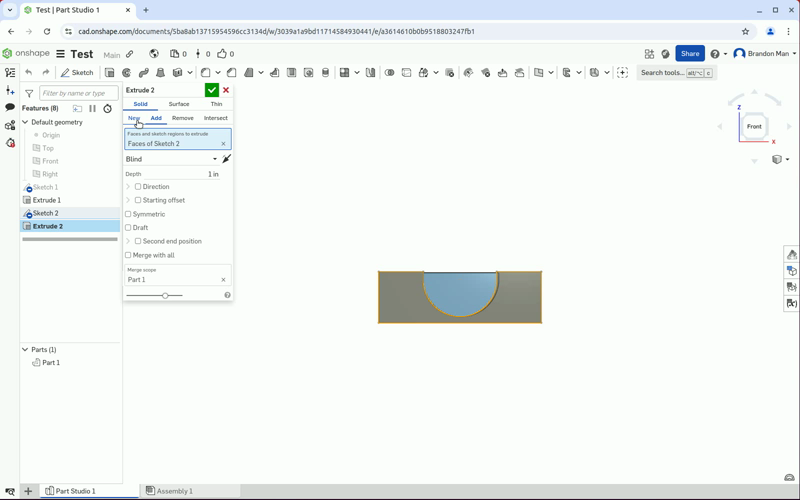
click(137, 120)
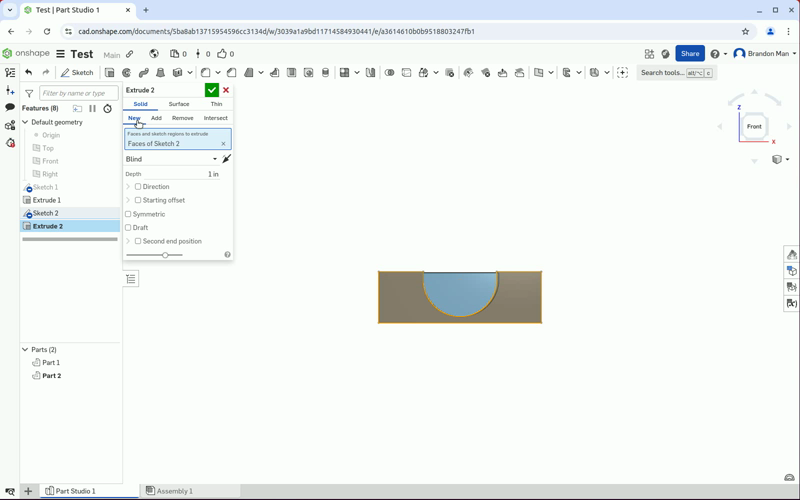
key(tab, 4)
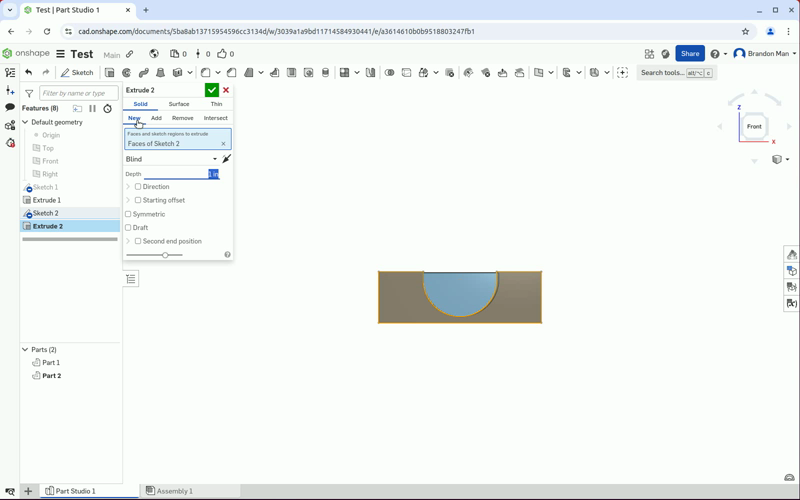
text(5.777)
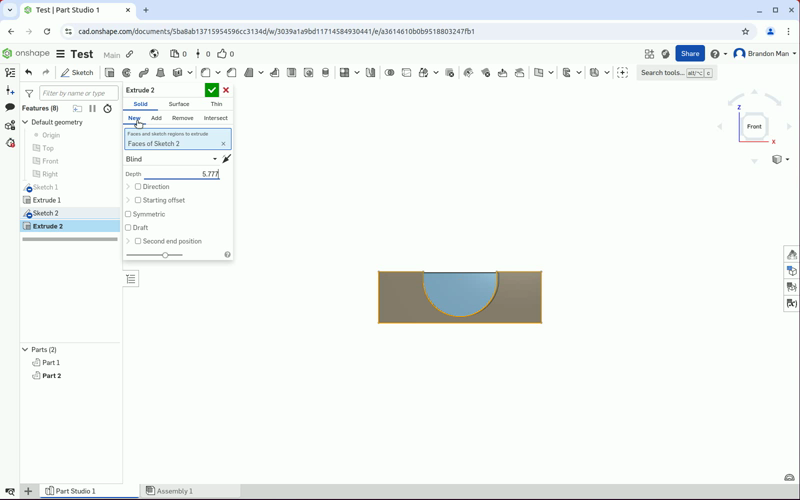
key(enter)
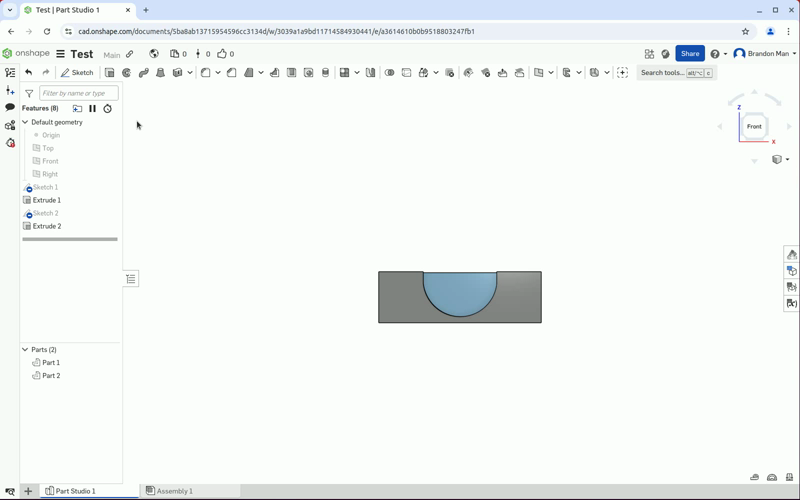
key(shift+h)
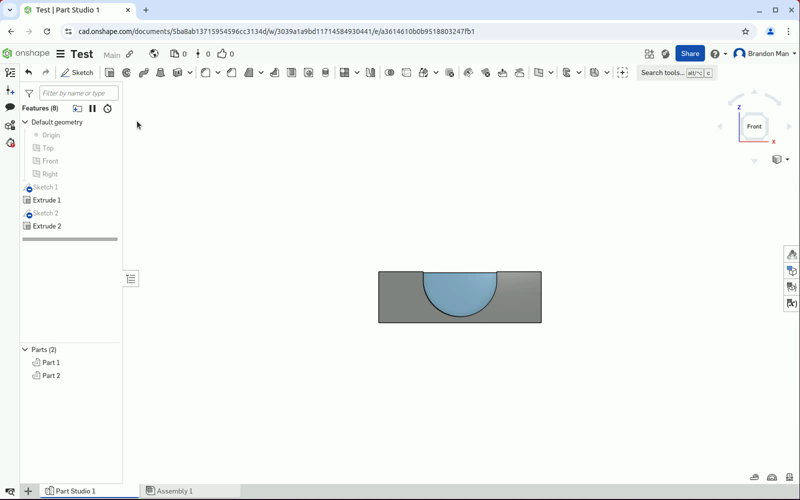
key(shift+h)
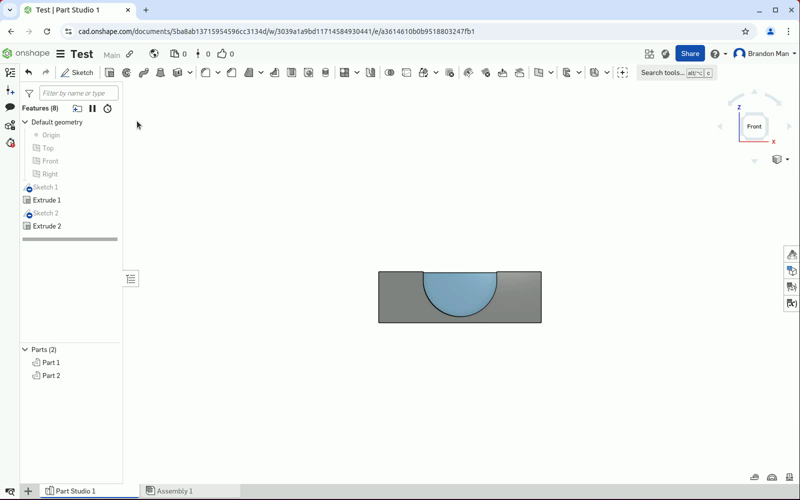
key(shift+7)
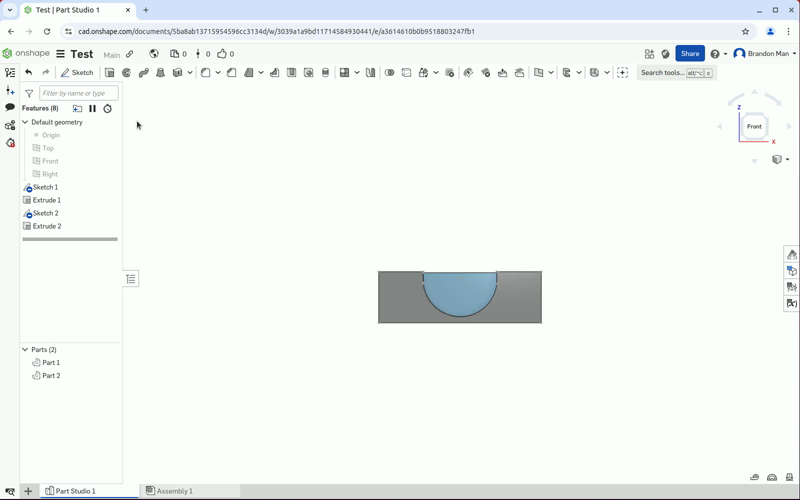
key(left, 2)
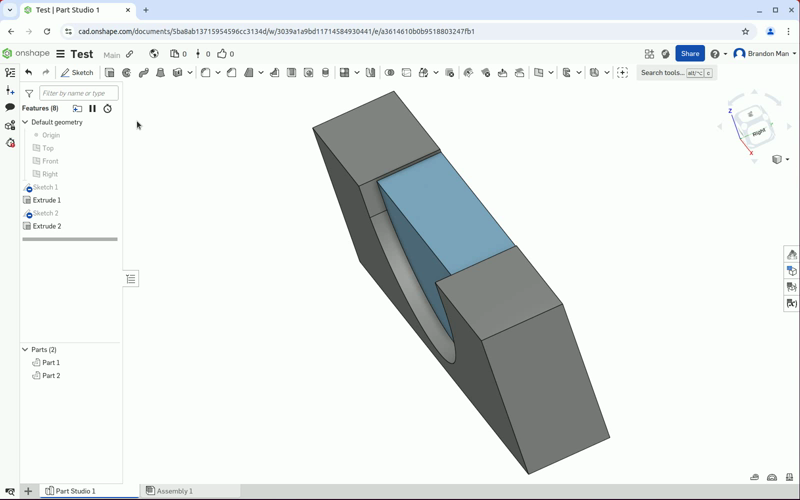
key(down, 2)
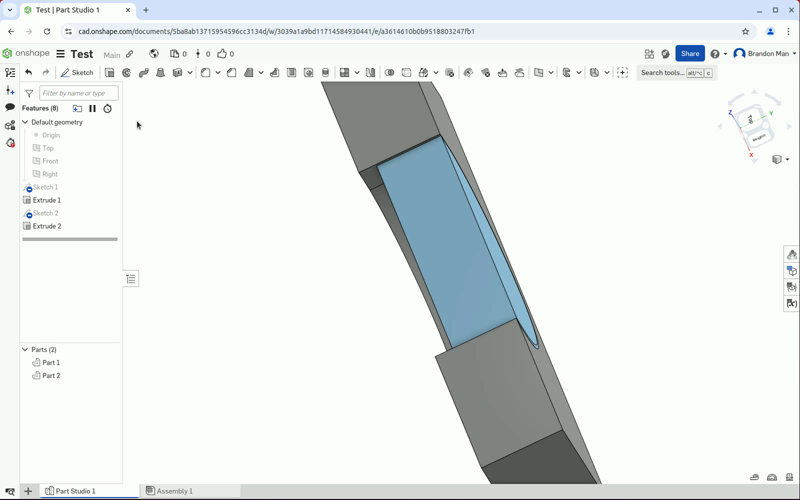
key(up, 2)
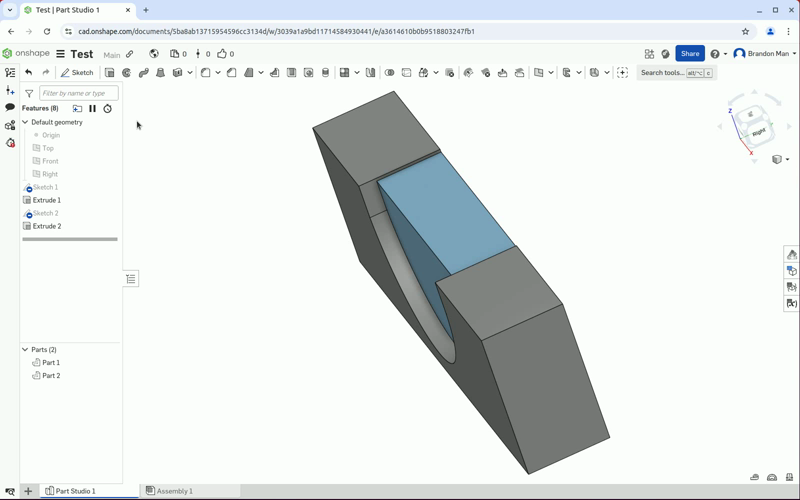
key(right, 2)
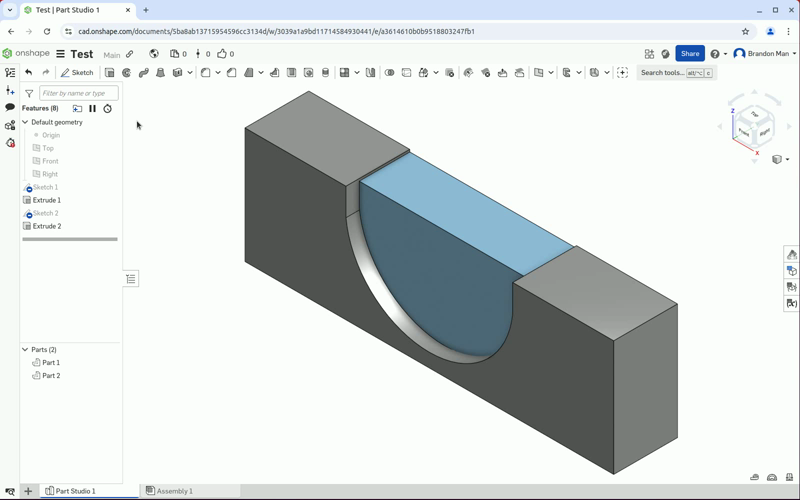
mouse_move(73, 189)
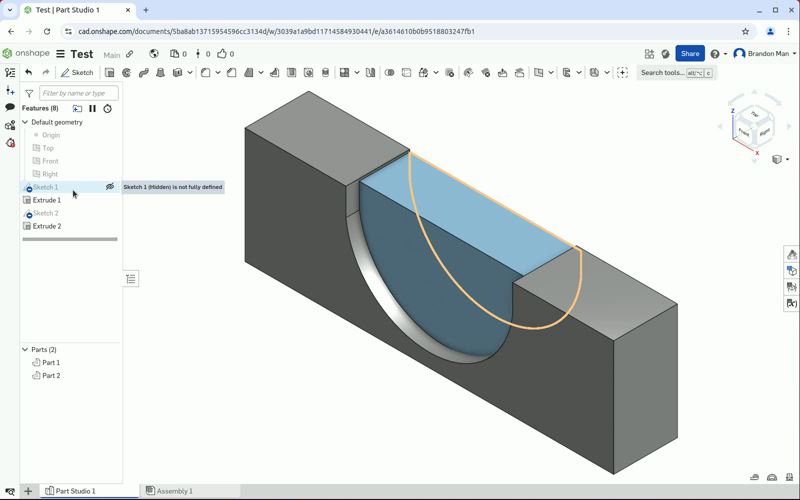
click(73, 189)